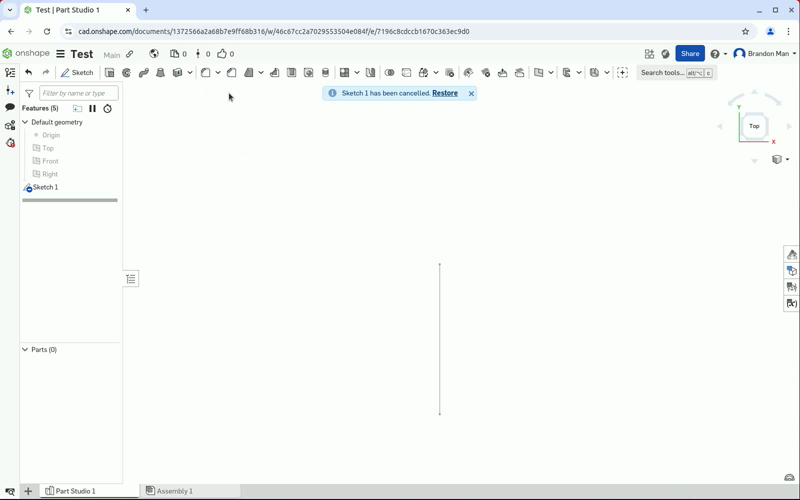
key(shift+h)
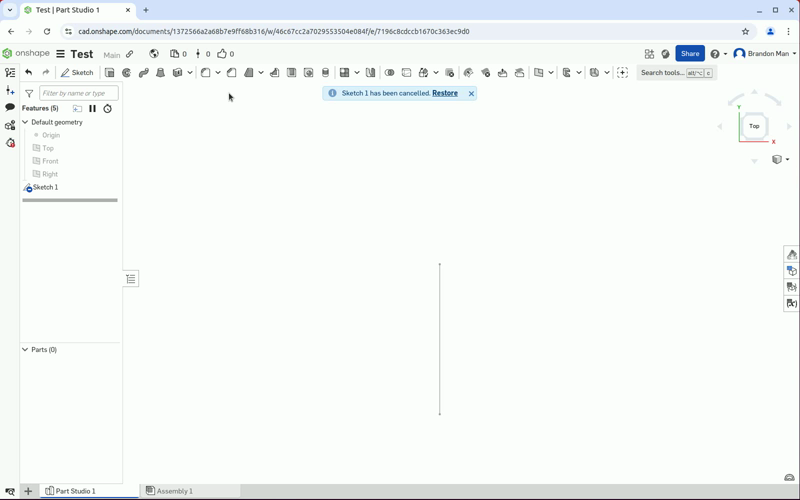
key(shift+s)
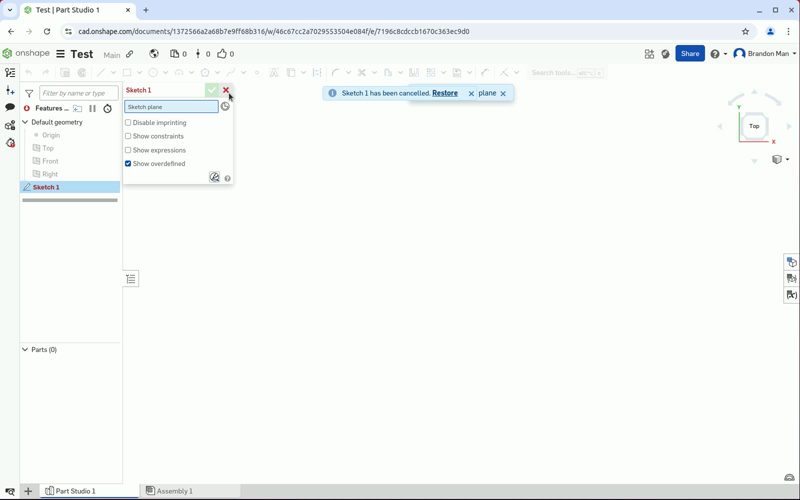
mouse_move(73, 150)
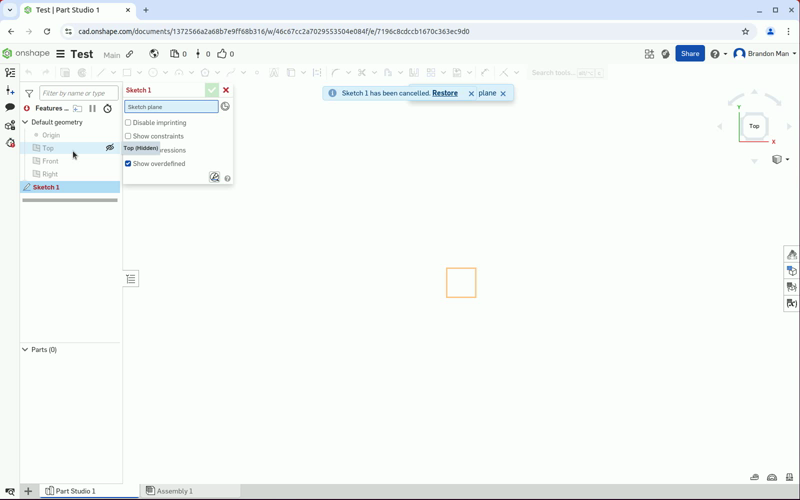
click(73, 150)
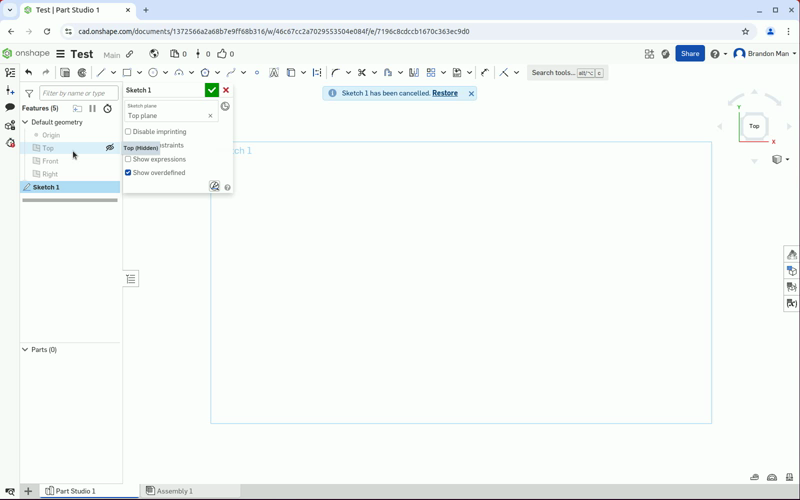
mouse_move(73, 352)
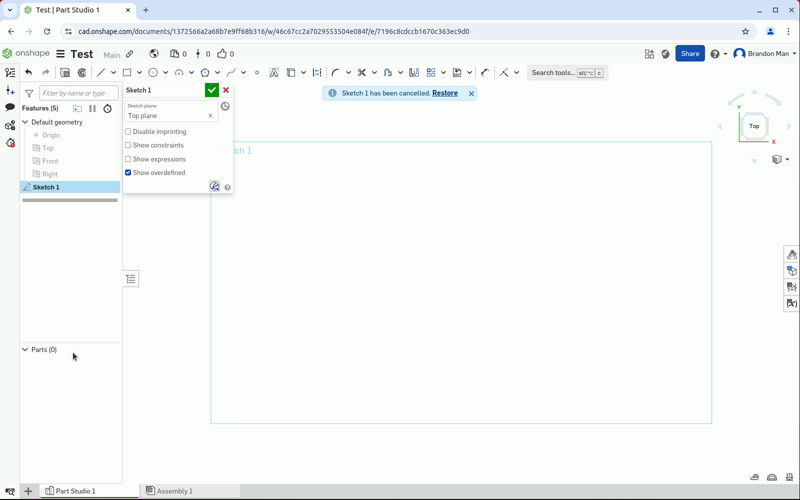
key(y)
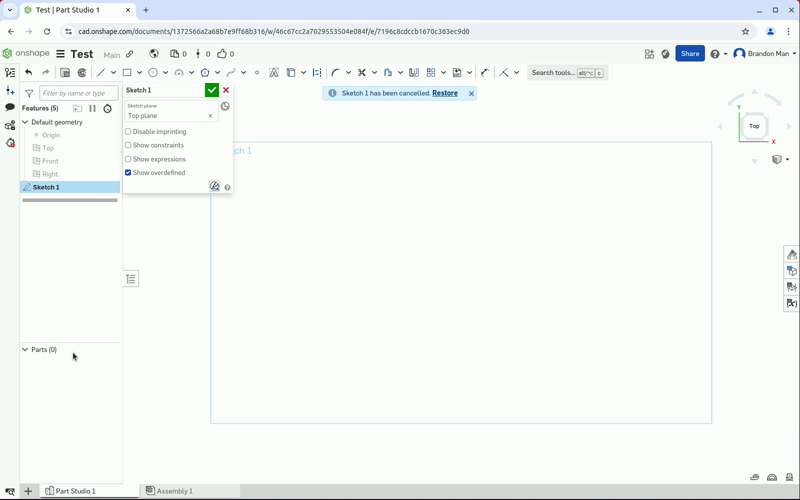
key(c)
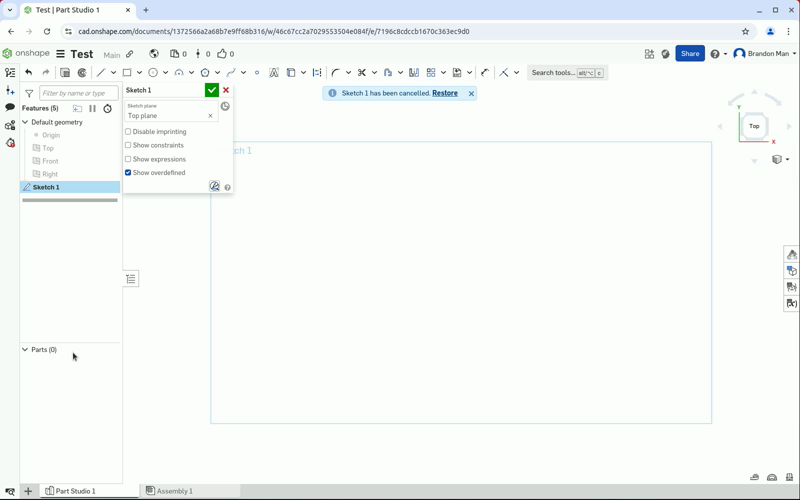
key_down(shift)
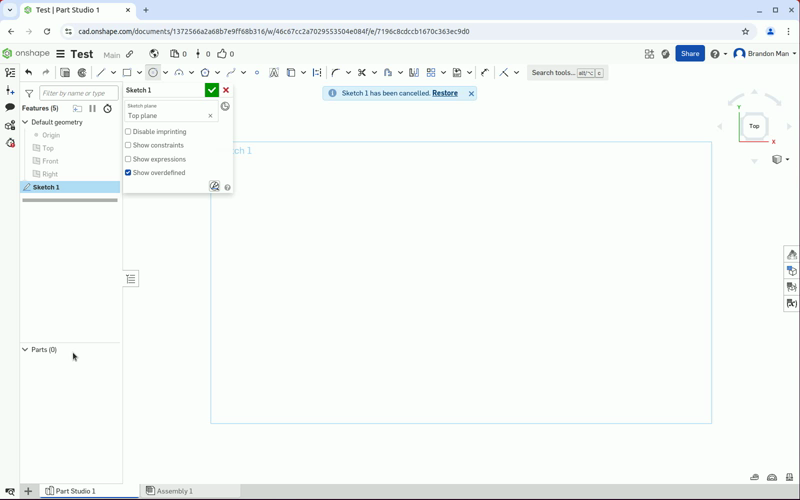
mouse_move(460, 282)
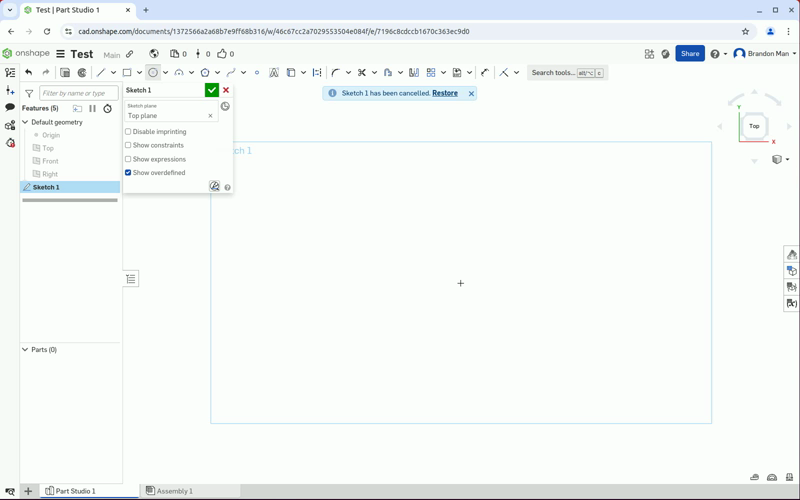
click(460, 282)
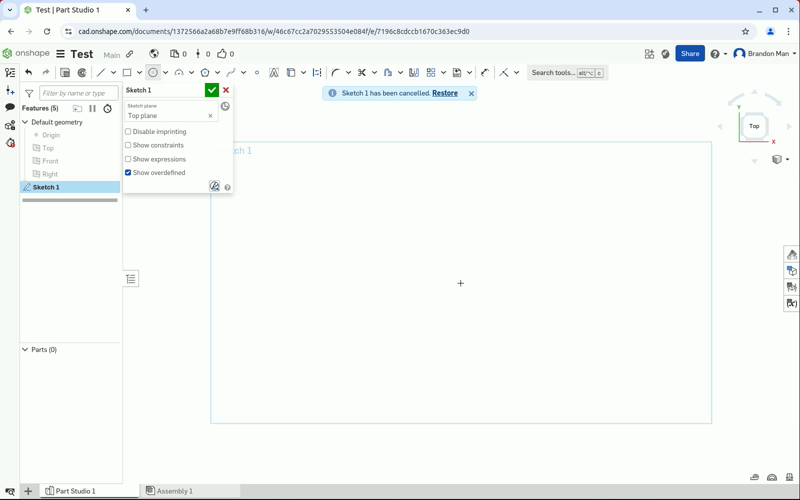
key_up(shift)
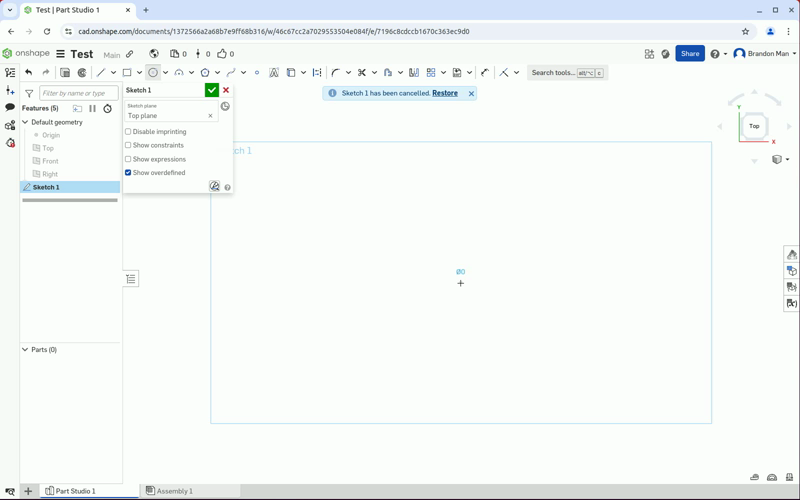
mouse_move(479, 282)
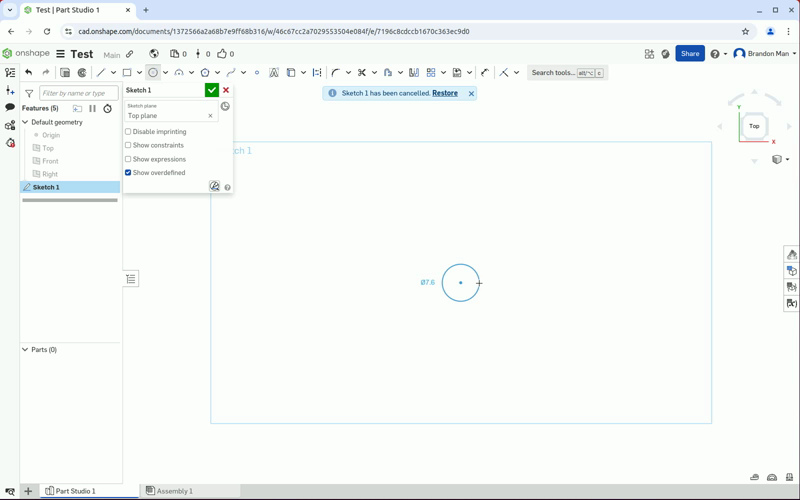
click(479, 282)
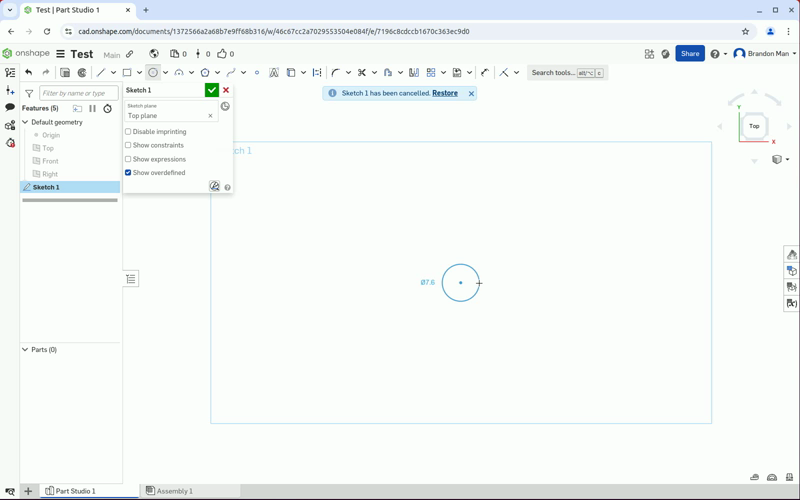
key(esc)
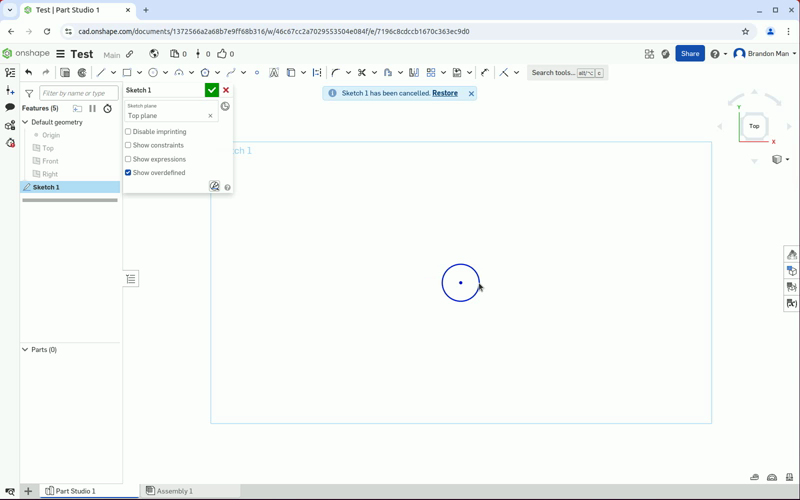
key(c)
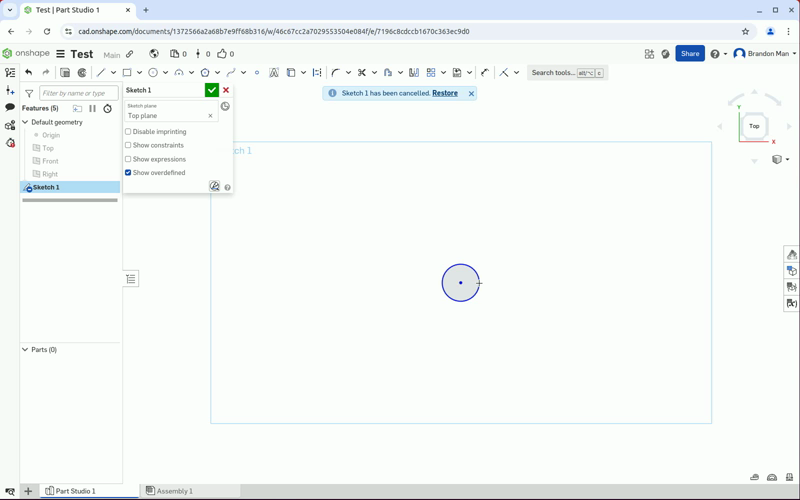
key_down(shift)
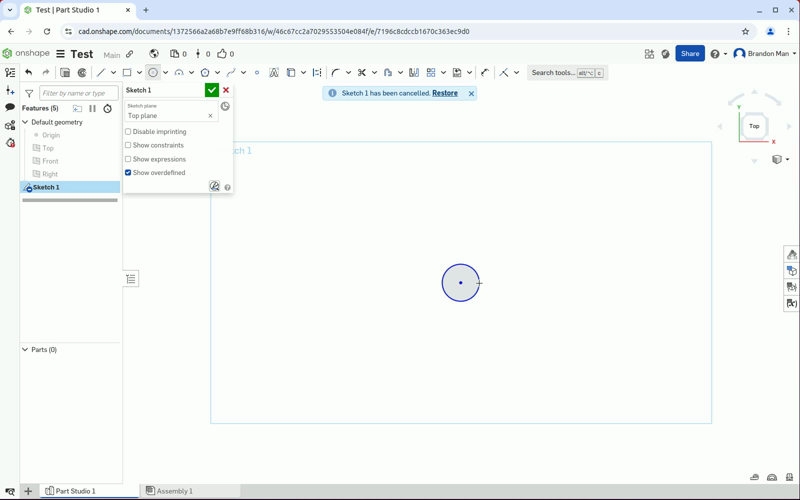
mouse_move(460, 282)
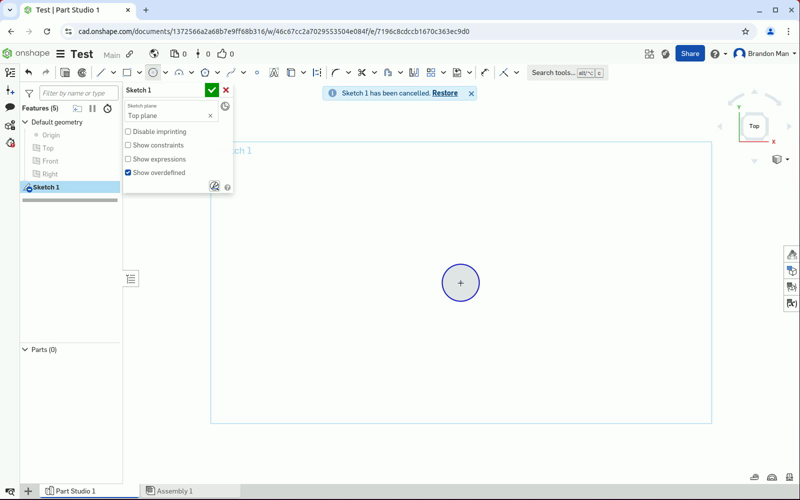
click(460, 282)
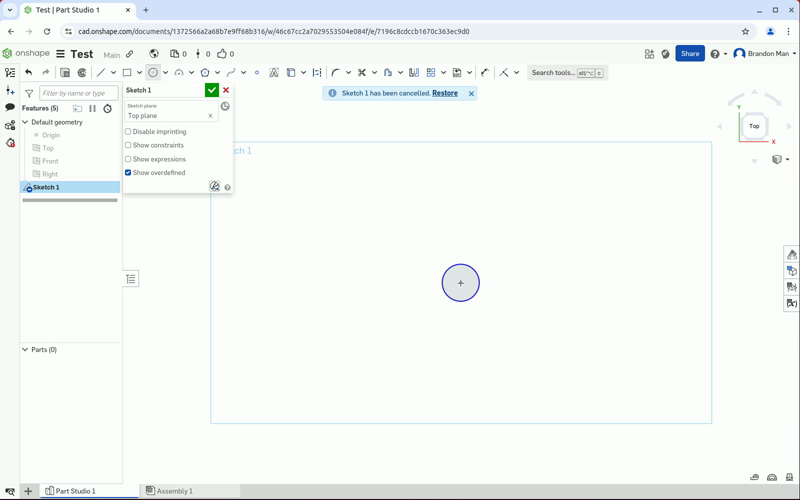
key_up(shift)
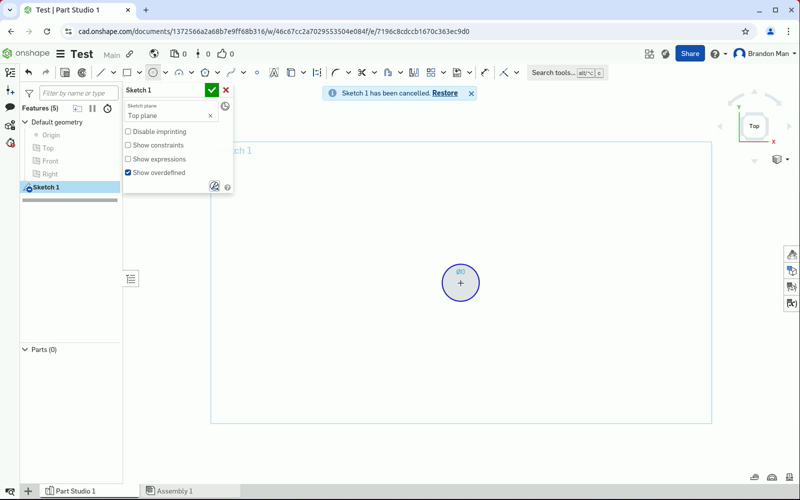
mouse_move(469, 282)
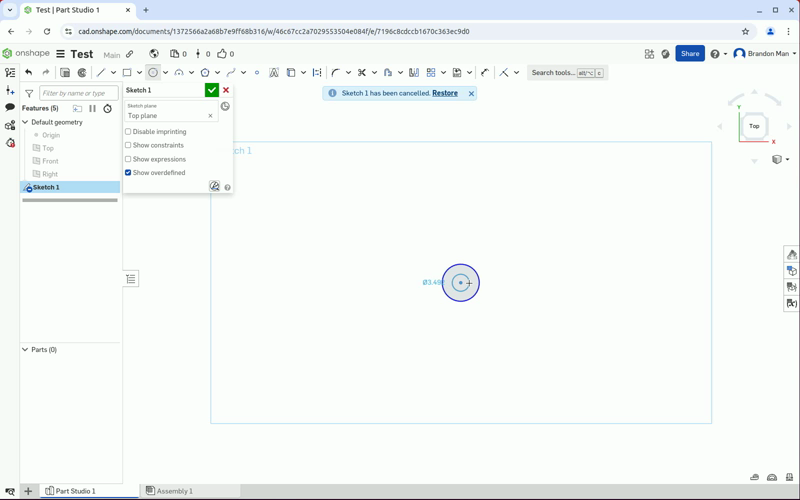
click(469, 282)
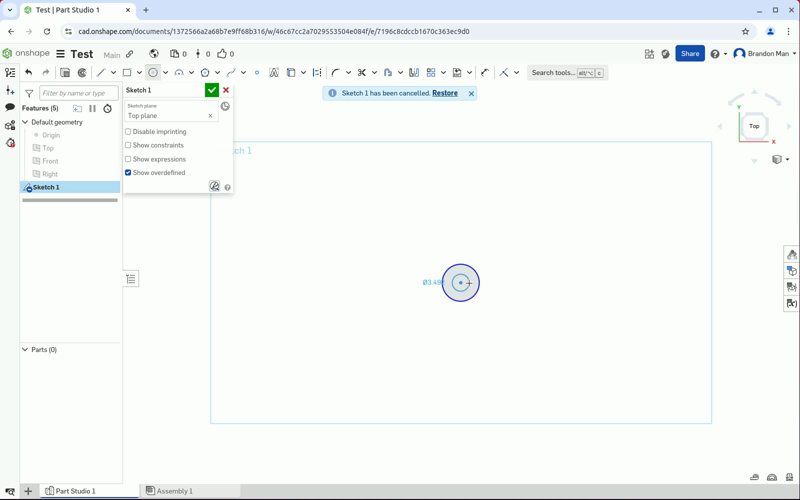
key(esc)
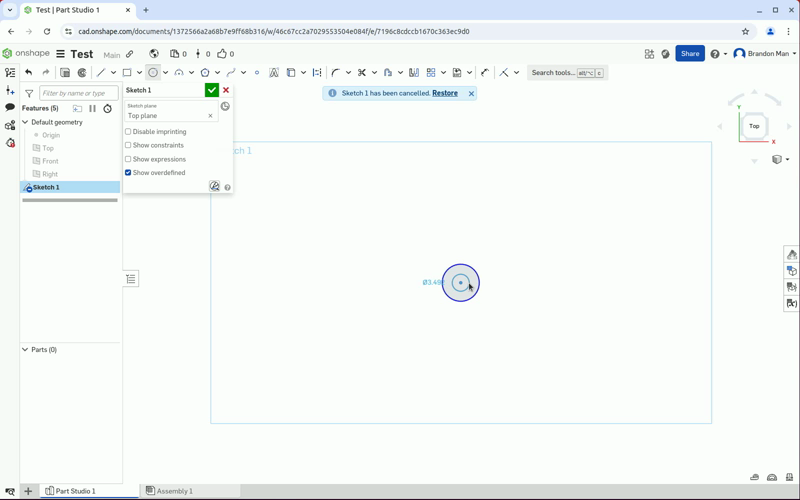
mouse_move(451, 290)
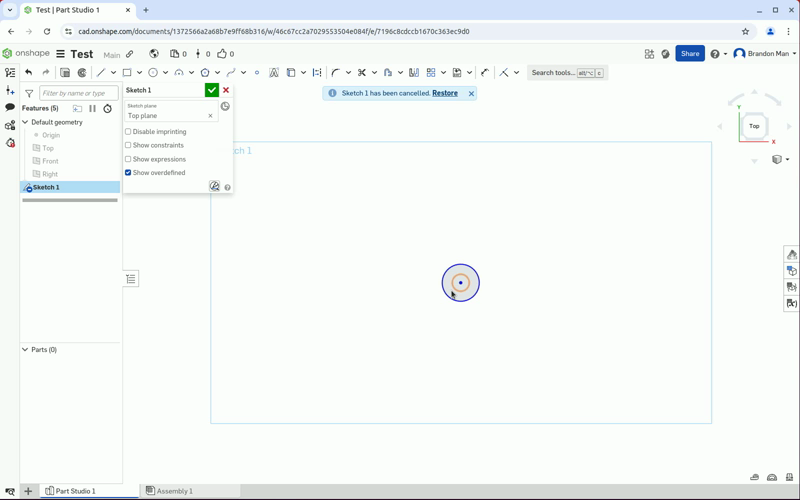
scroll(6)
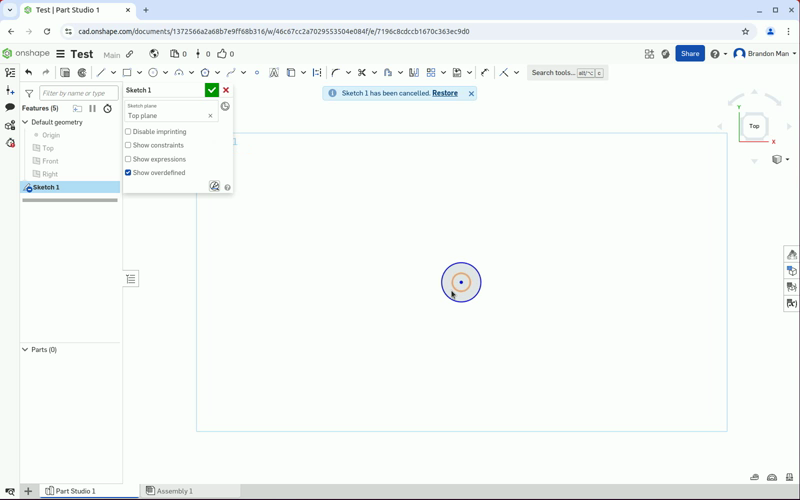
scroll(6)
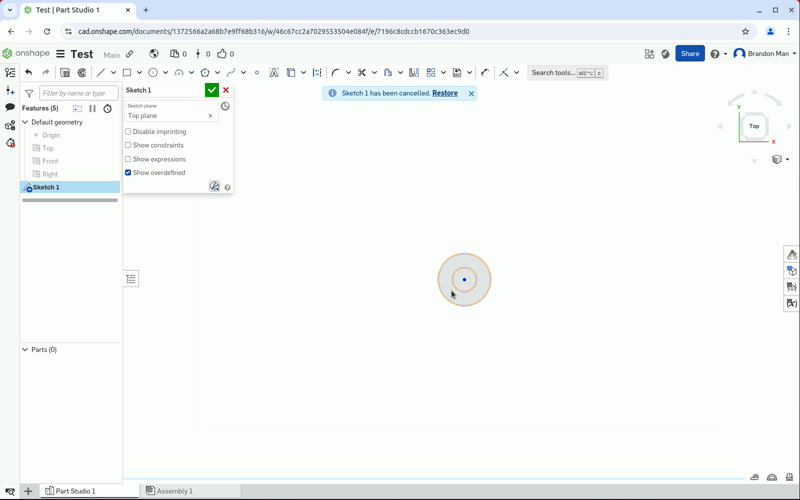
scroll(6)
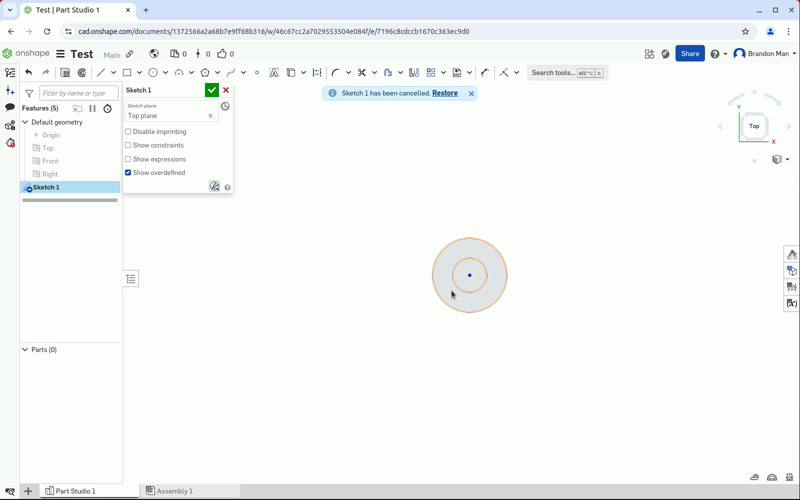
scroll(6)
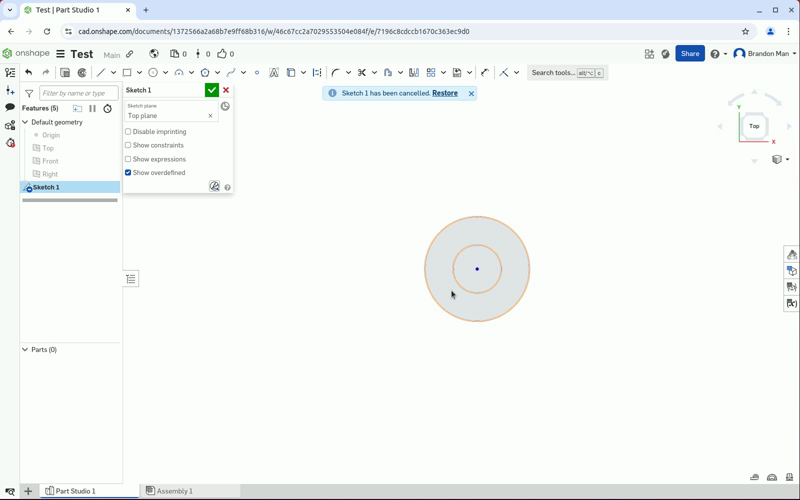
scroll(6)
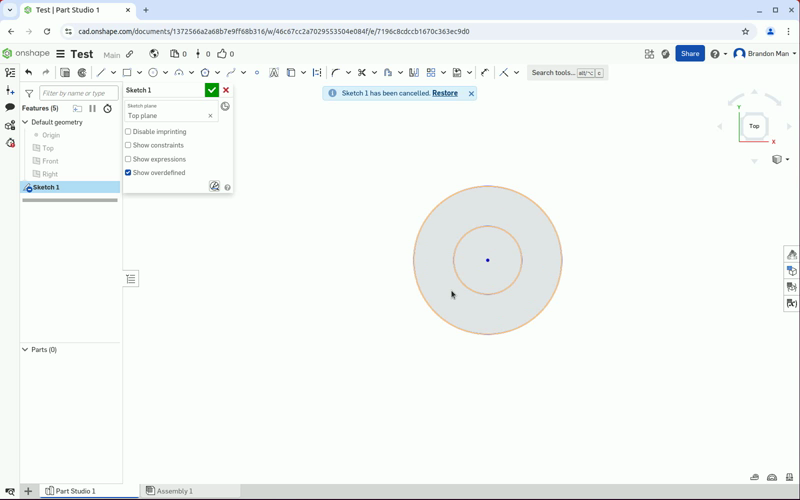
scroll(6)
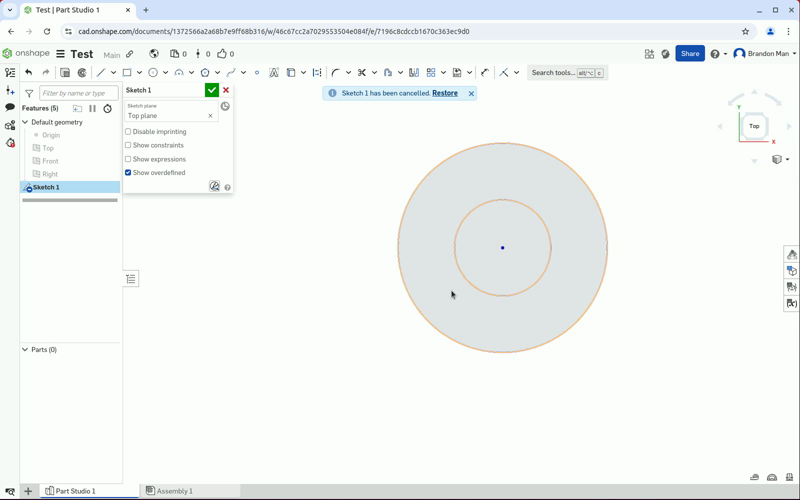
scroll(6)
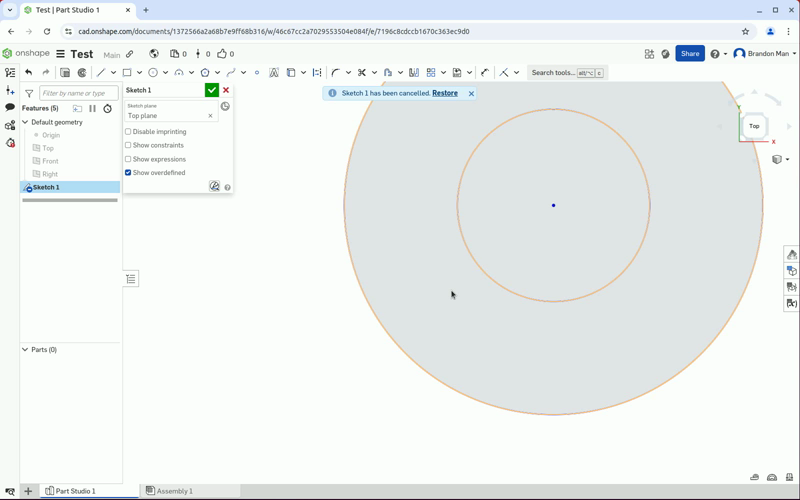
click(451, 290)
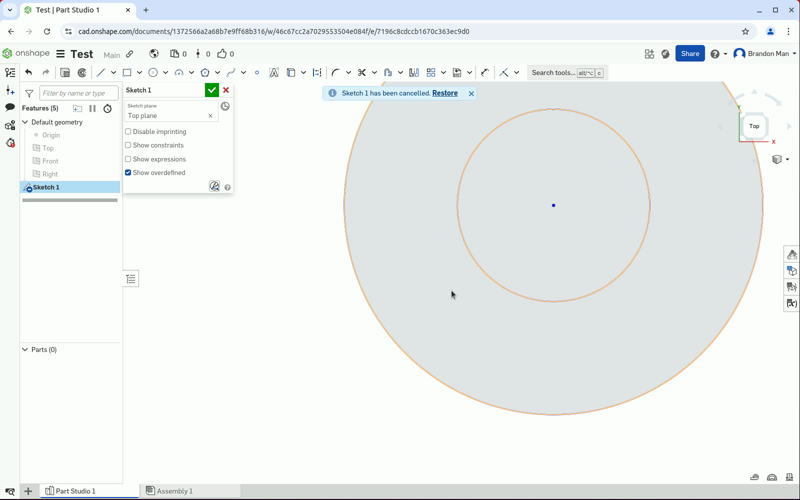
scroll(-6)
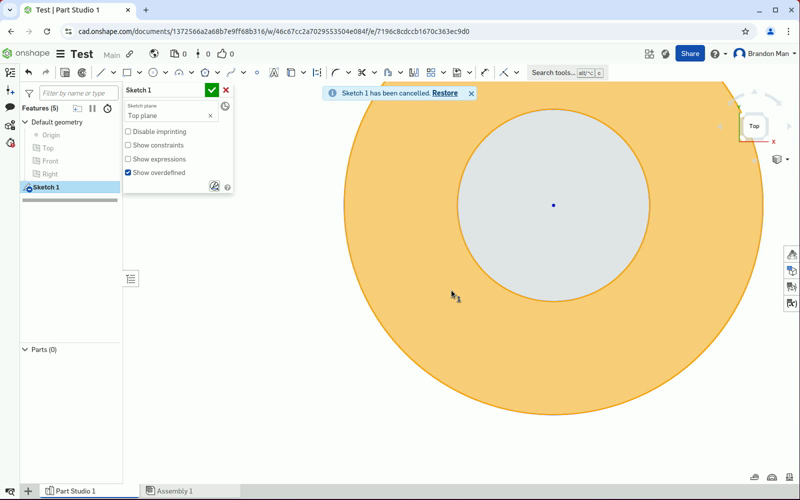
scroll(-6)
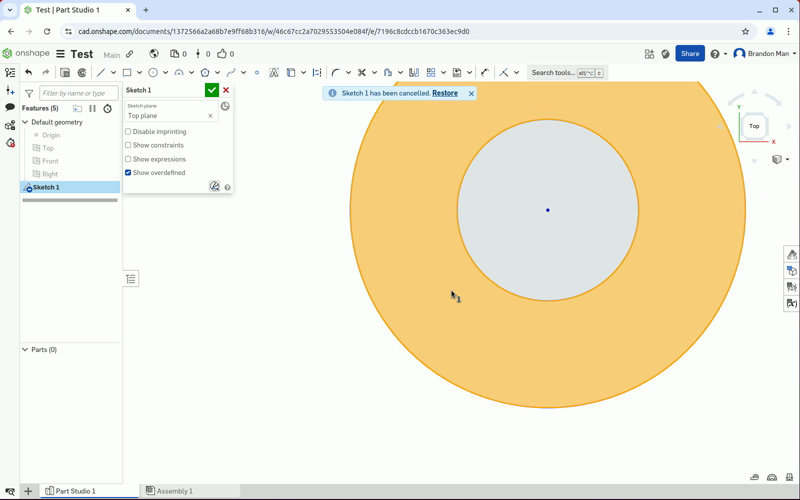
scroll(-6)
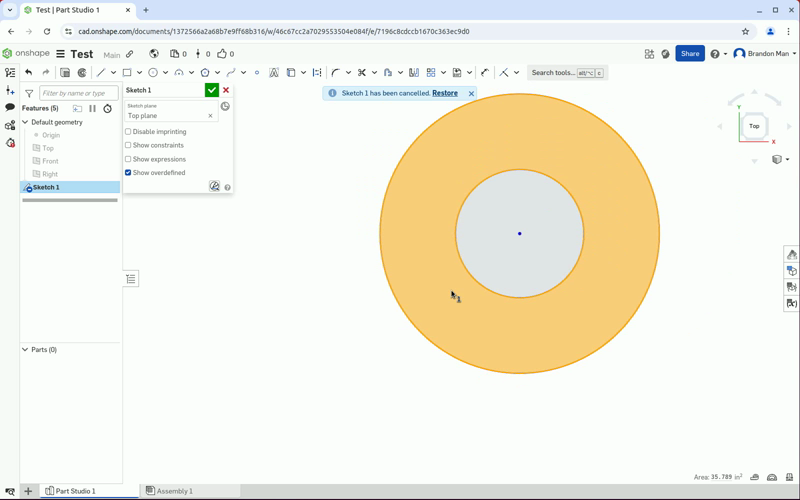
scroll(-6)
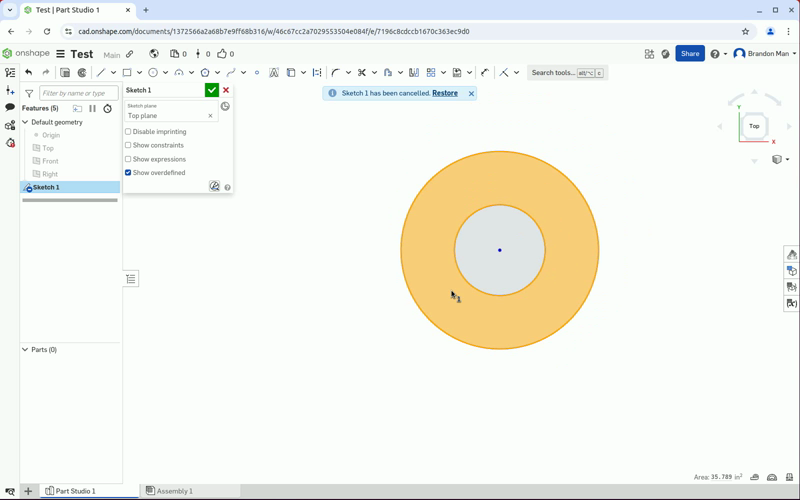
scroll(-6)
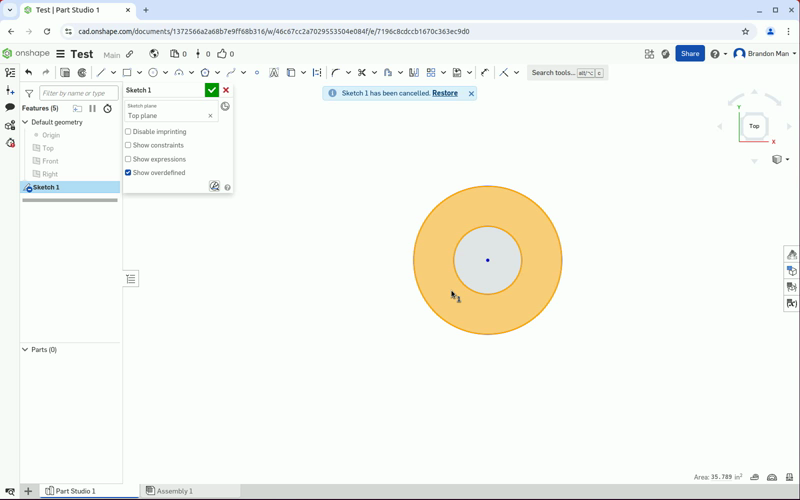
scroll(-6)
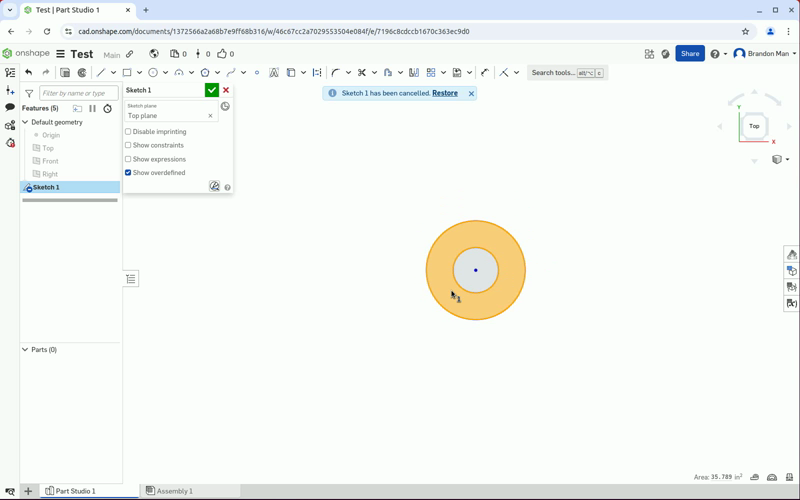
scroll(-6)
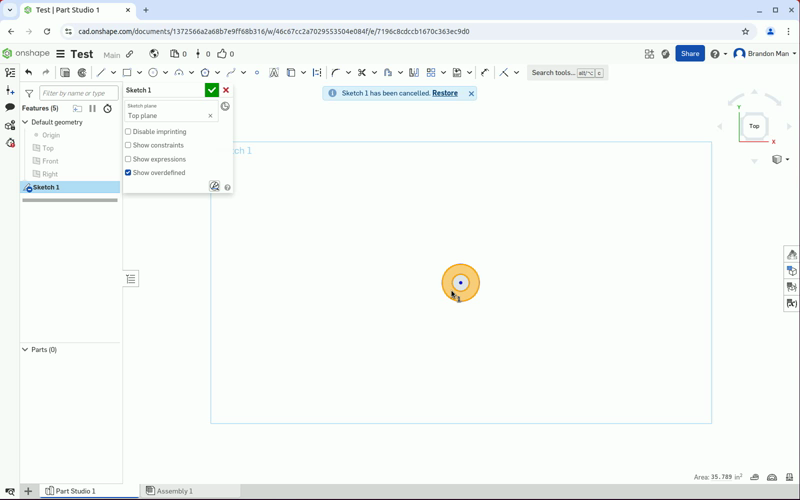
mouse_move(73, 352)
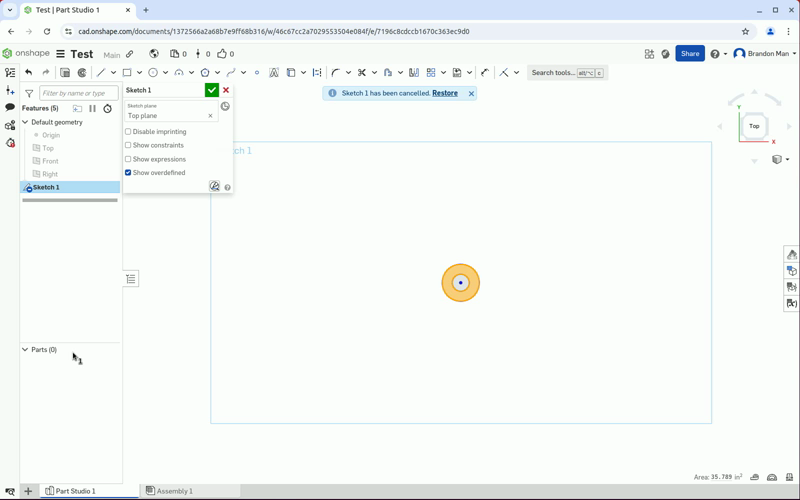
key(shift+y)
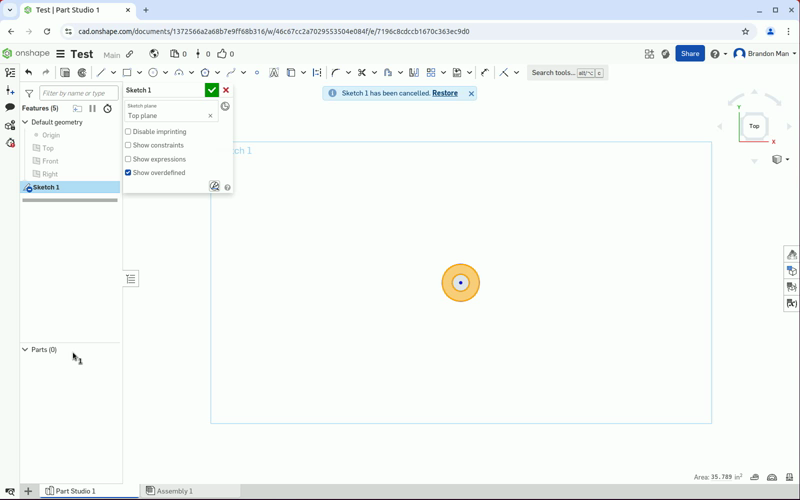
key(shift+e)
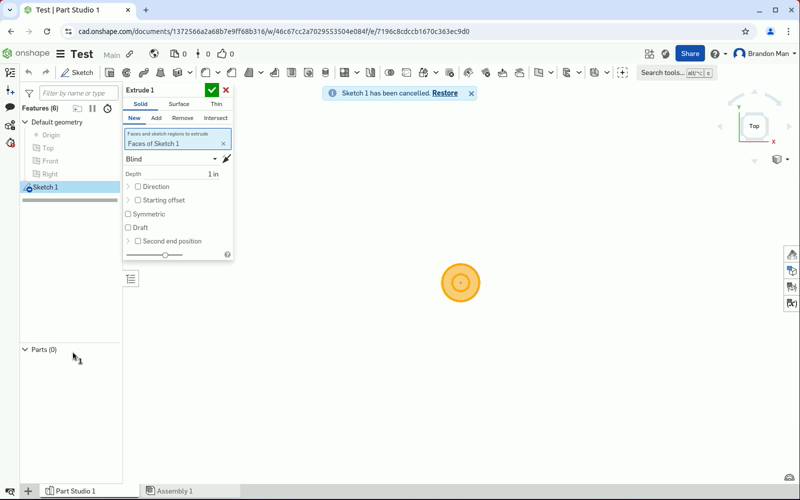
mouse_move(143, 106)
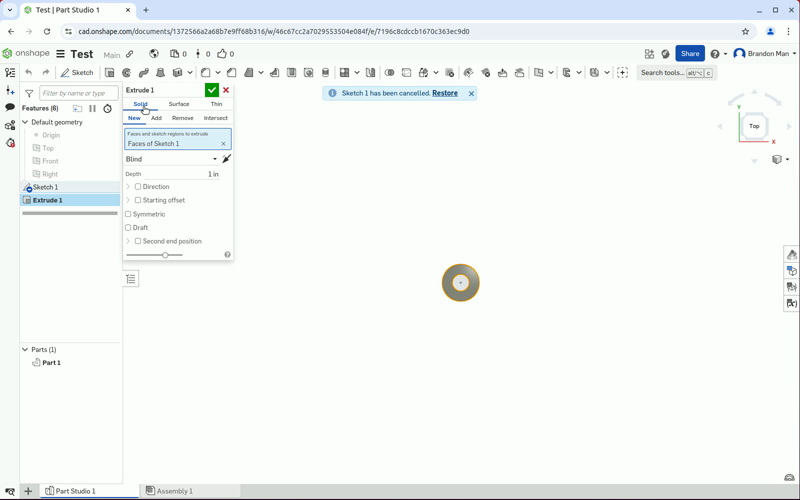
click(143, 106)
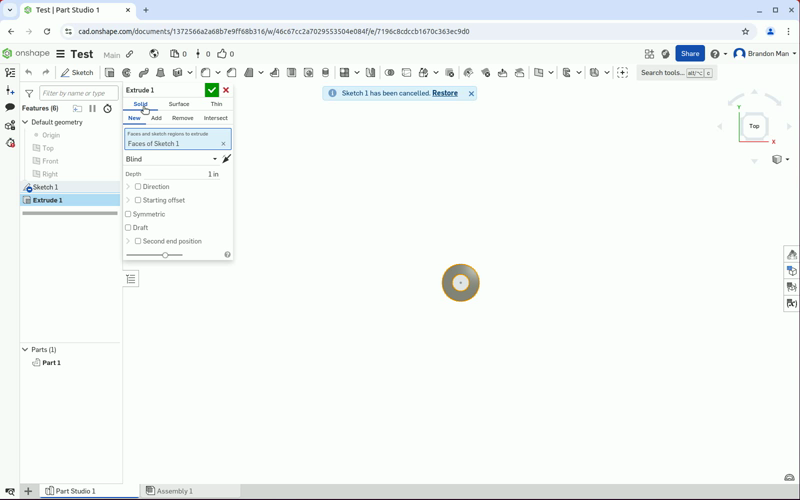
mouse_move(137, 120)
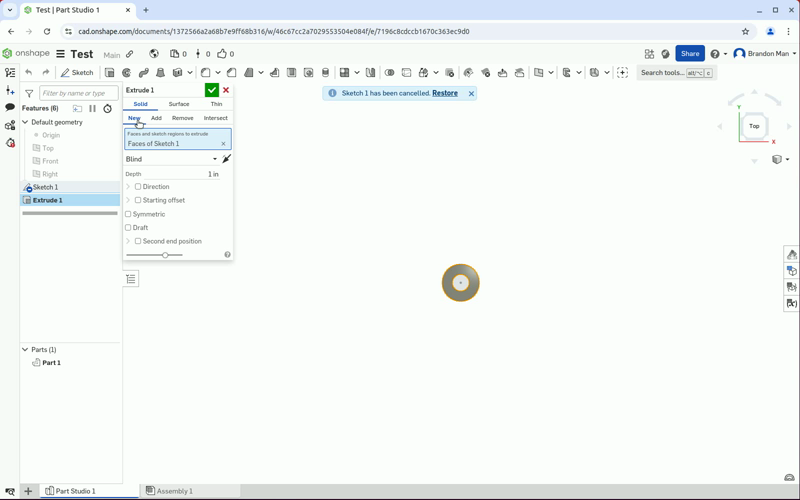
click(137, 120)
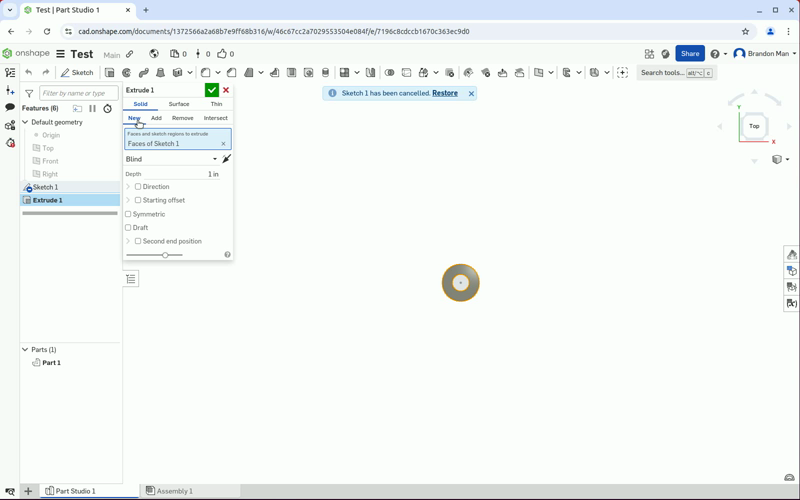
key(tab, 4)
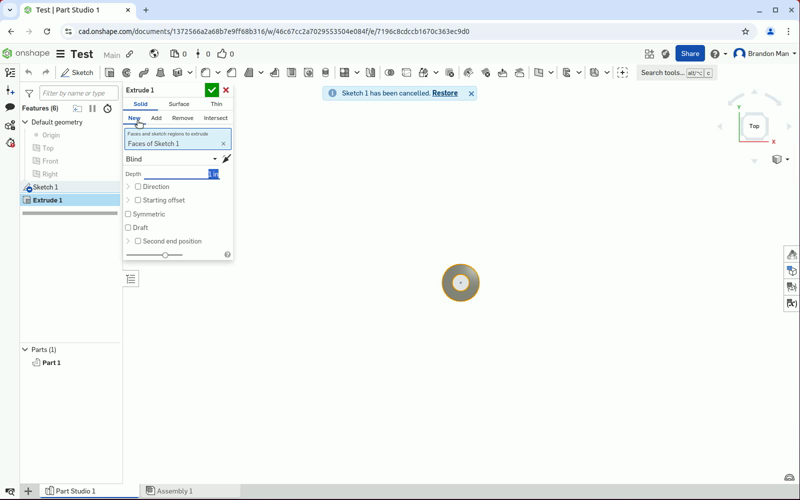
text(17.331)
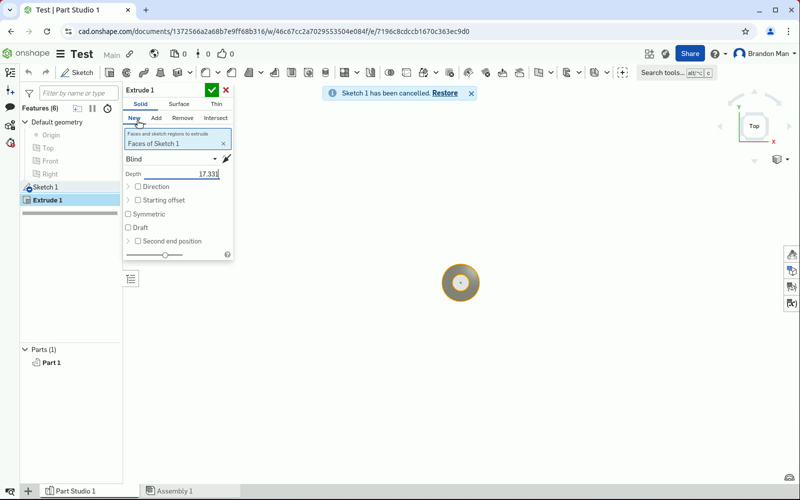
key(enter)
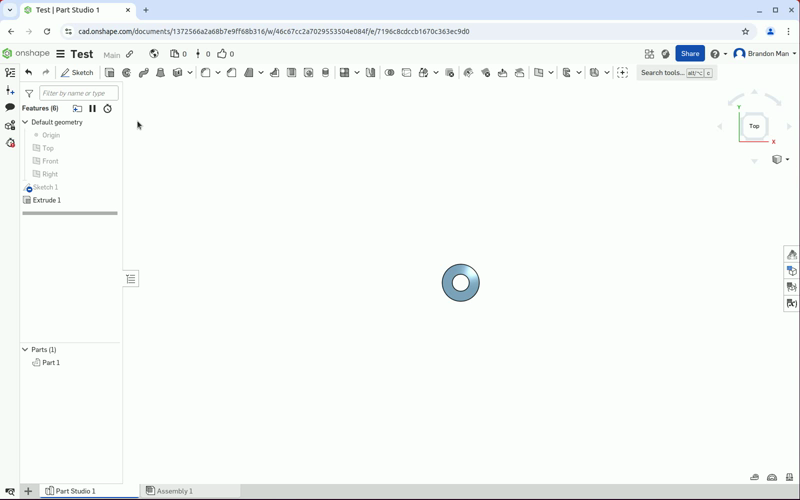
key(shift+h)
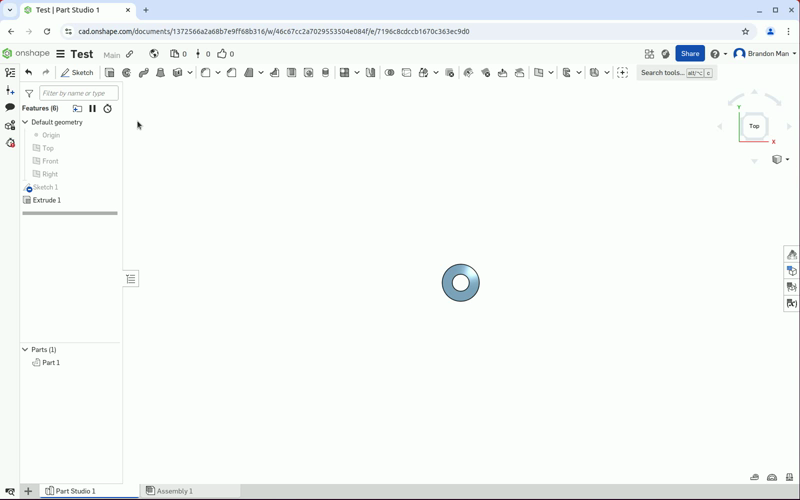
key(shift+h)
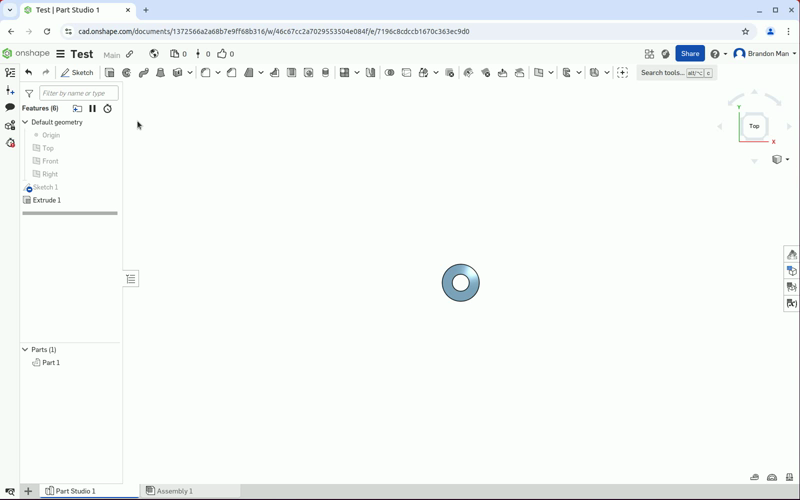
mouse_move(73, 189)
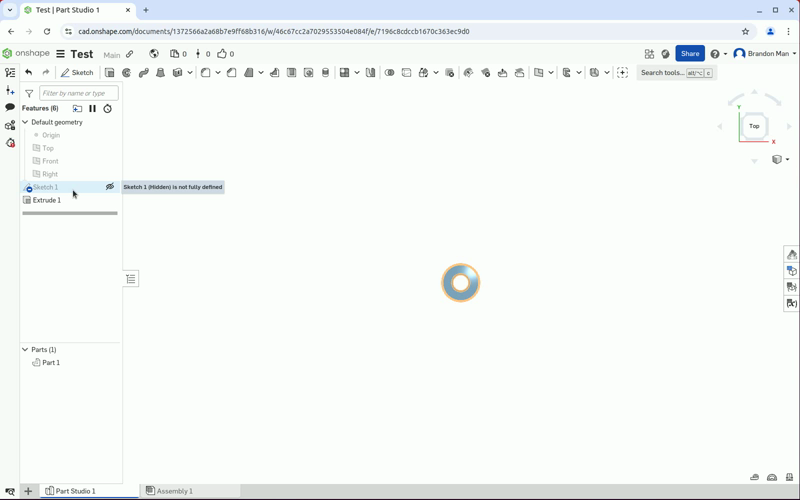
click(73, 189)
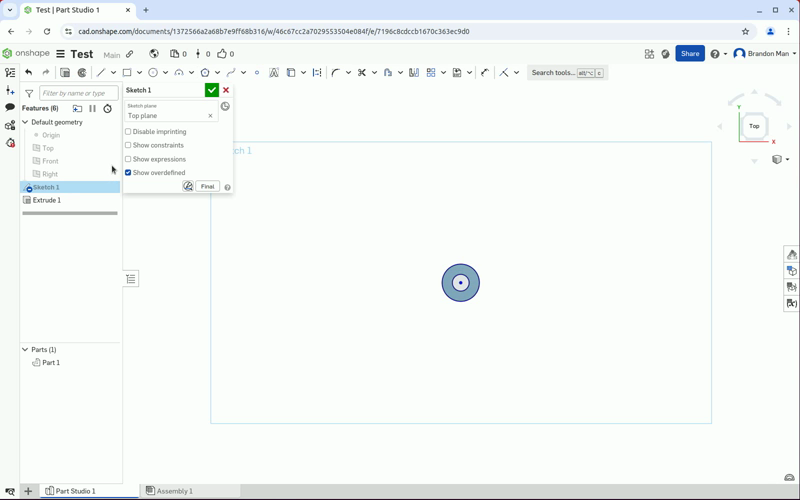
mouse_move(229, 92)
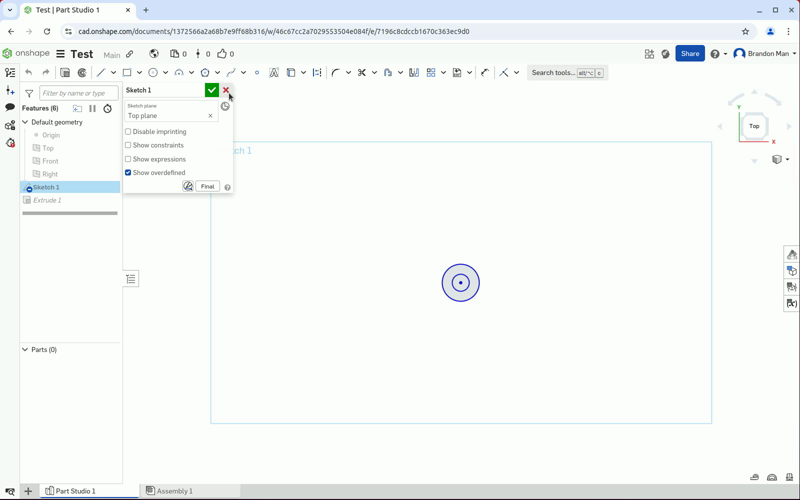
click(229, 92)
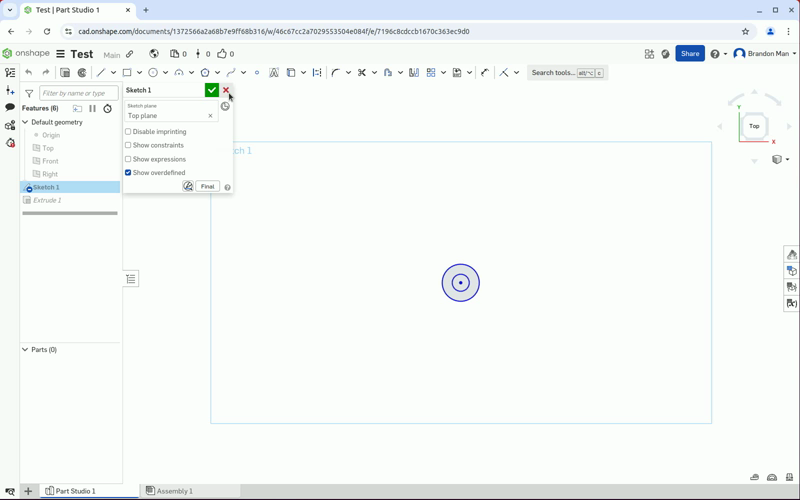
key(shift+s)
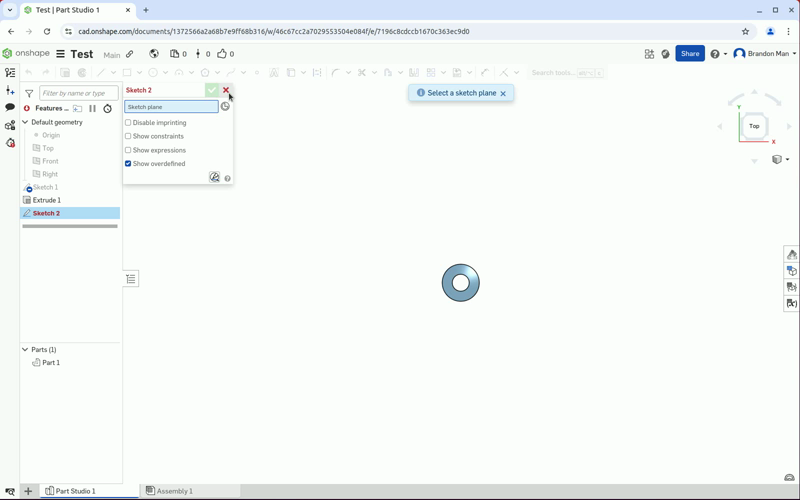
mouse_move(73, 150)
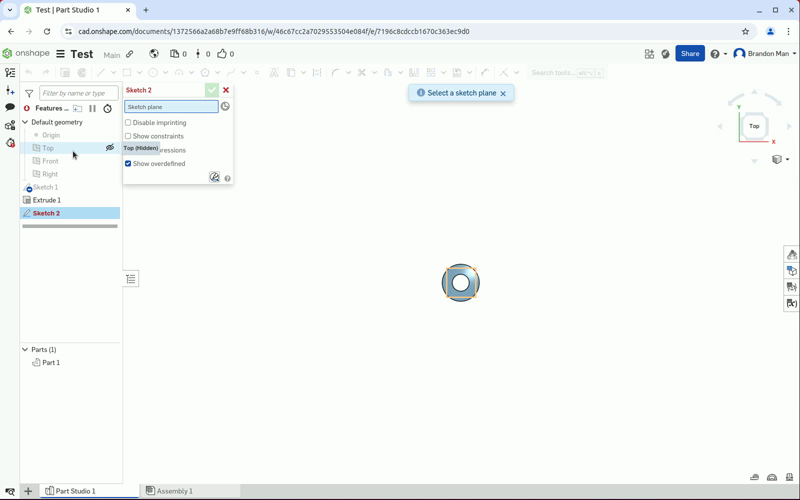
click(73, 150)
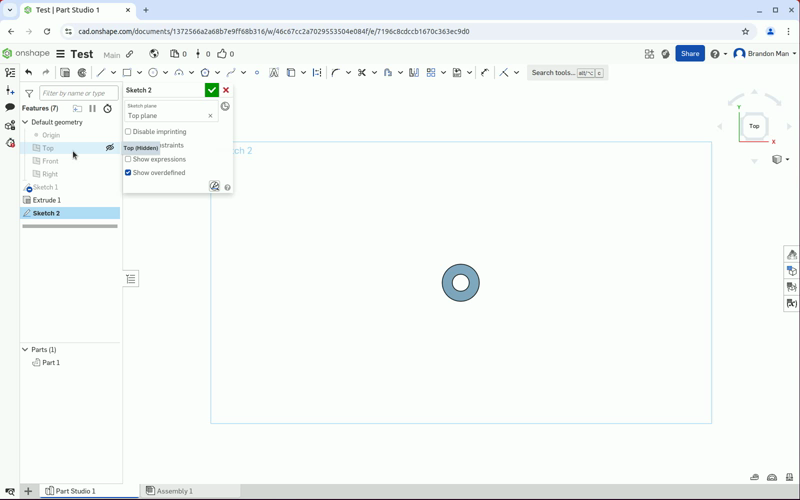
mouse_move(73, 352)
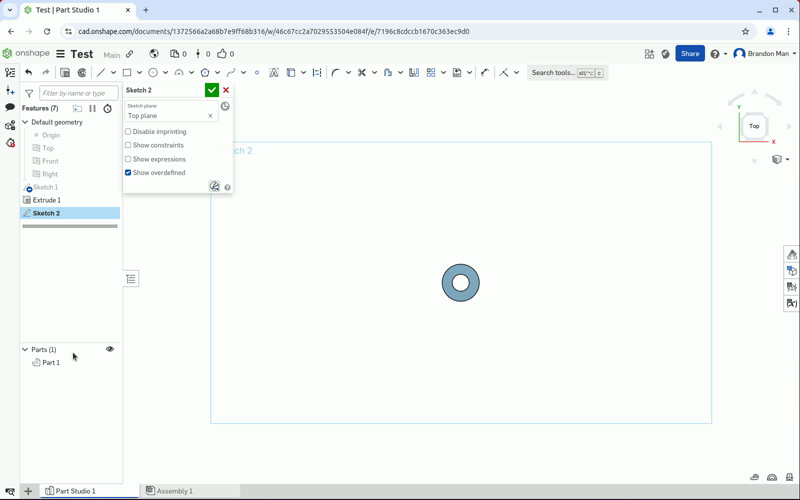
key(y)
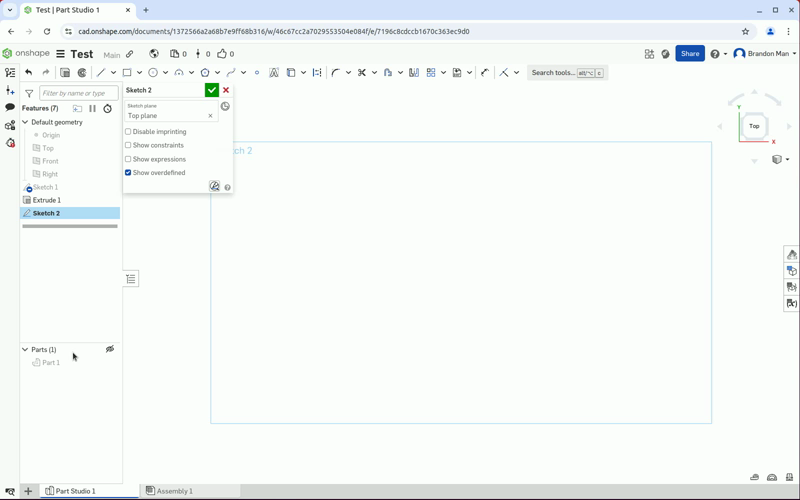
key(c)
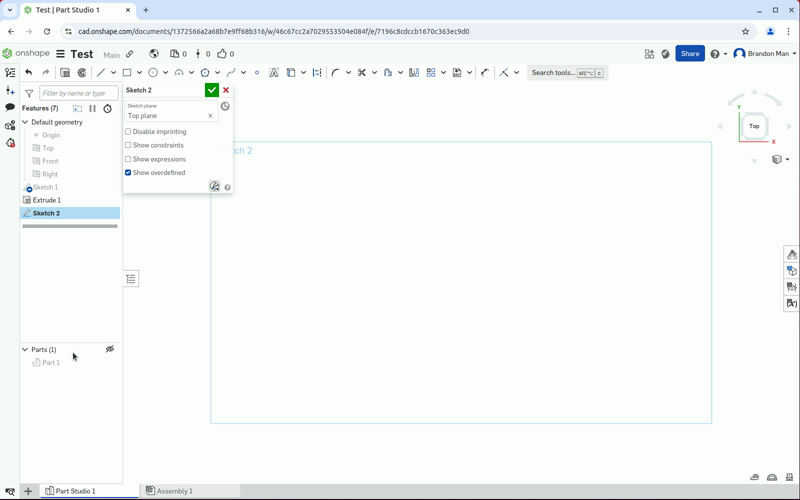
key_down(shift)
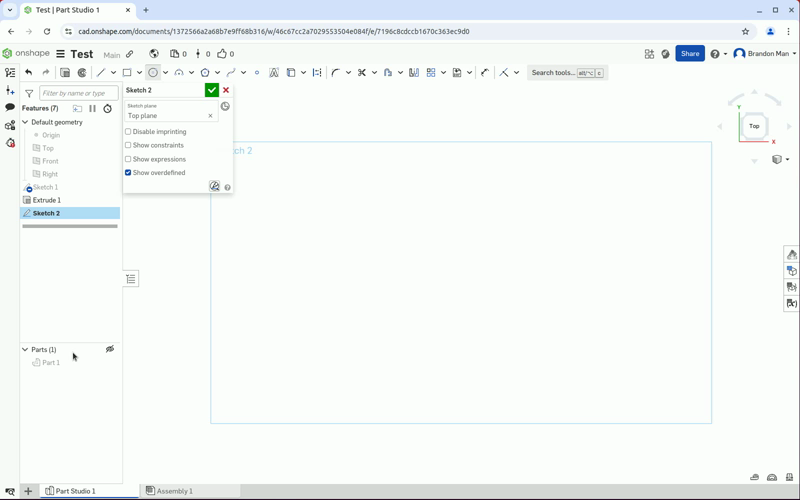
mouse_move(460, 282)
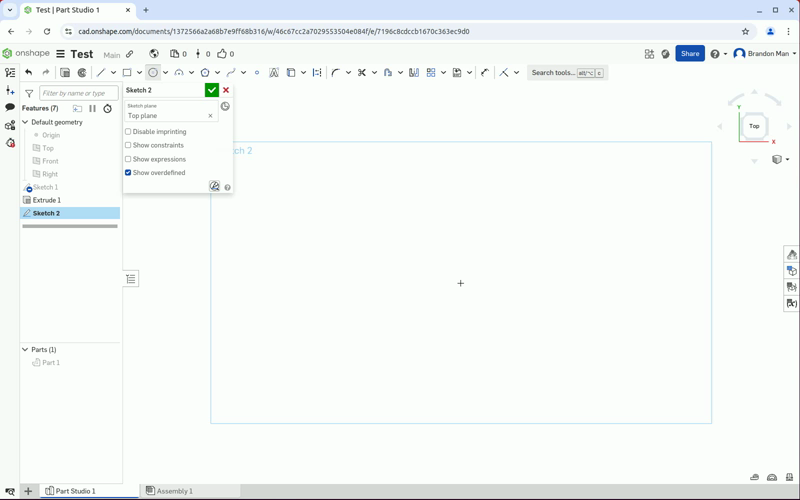
click(460, 282)
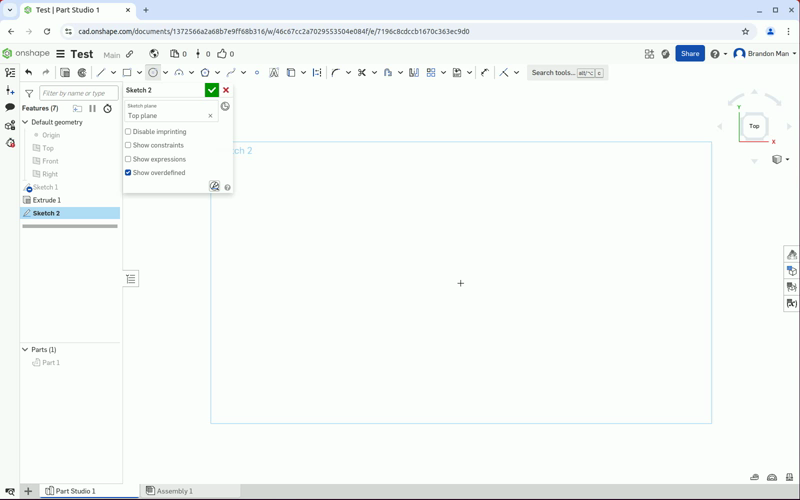
key_up(shift)
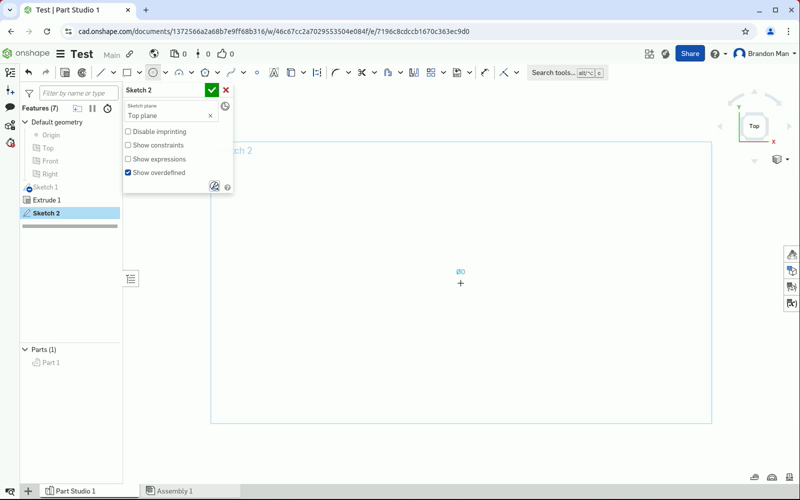
mouse_move(479, 282)
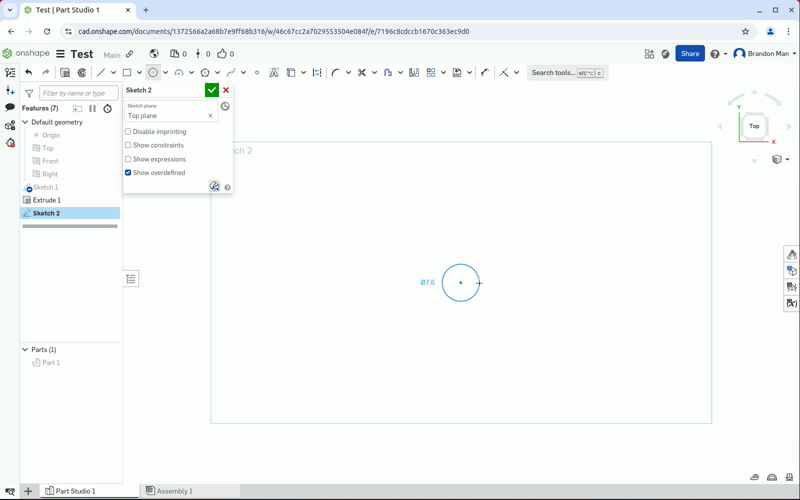
click(479, 282)
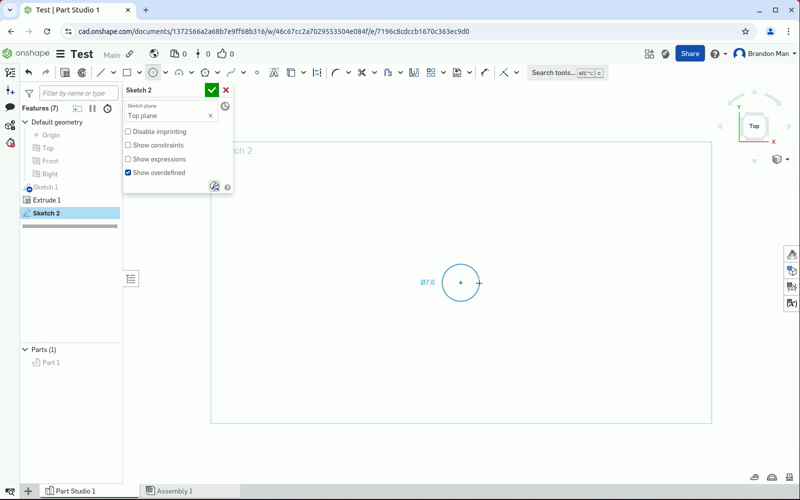
key(esc)
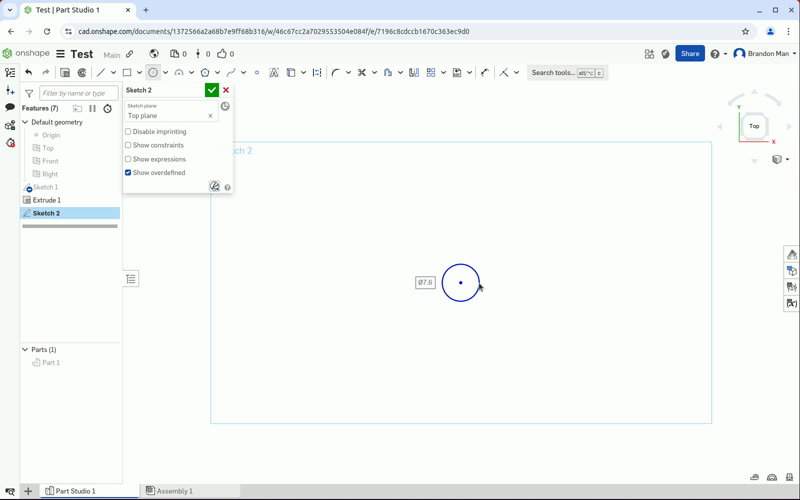
key(c)
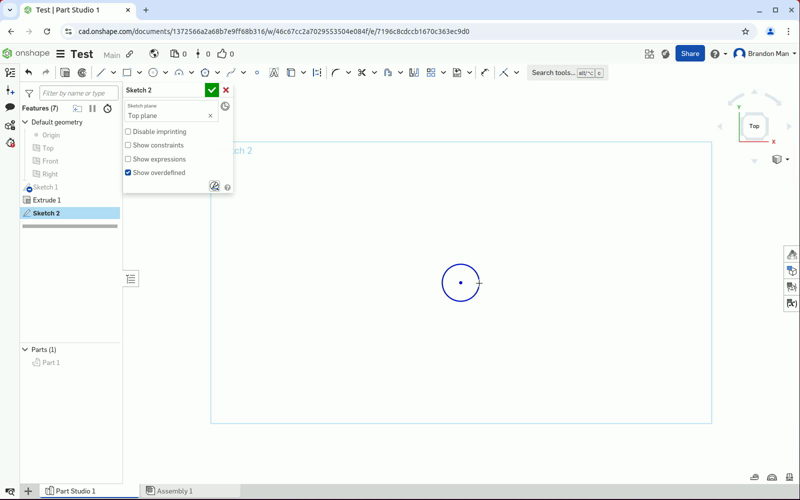
key_down(shift)
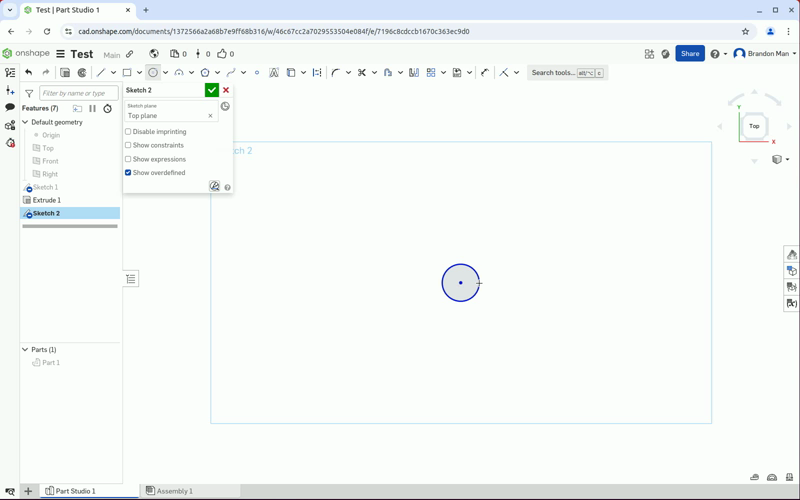
mouse_move(460, 282)
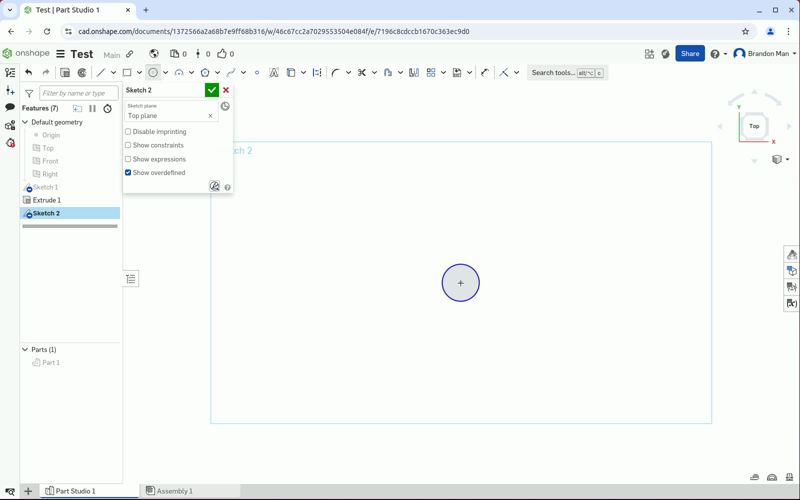
click(460, 282)
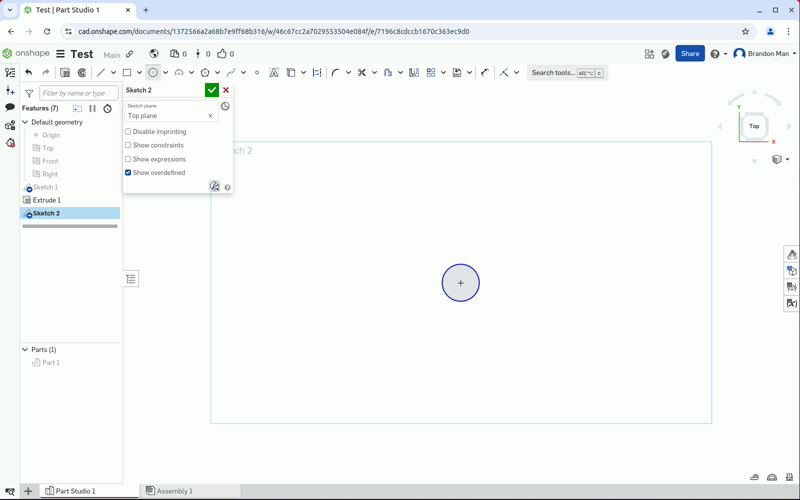
key_up(shift)
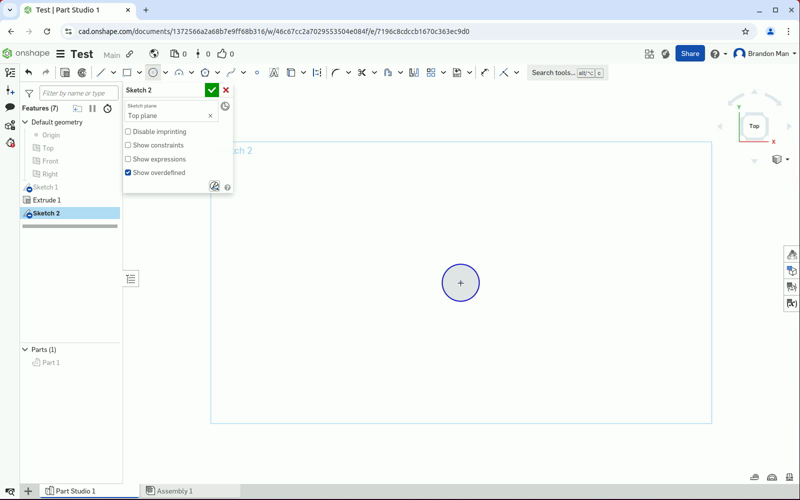
mouse_move(469, 282)
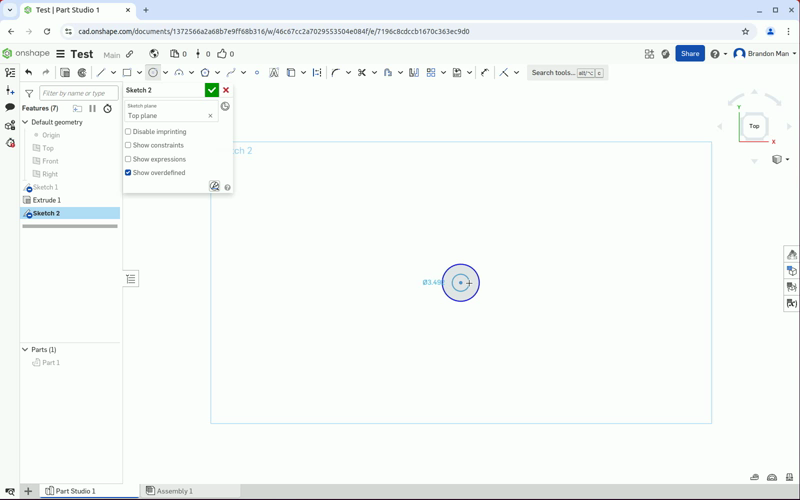
click(469, 282)
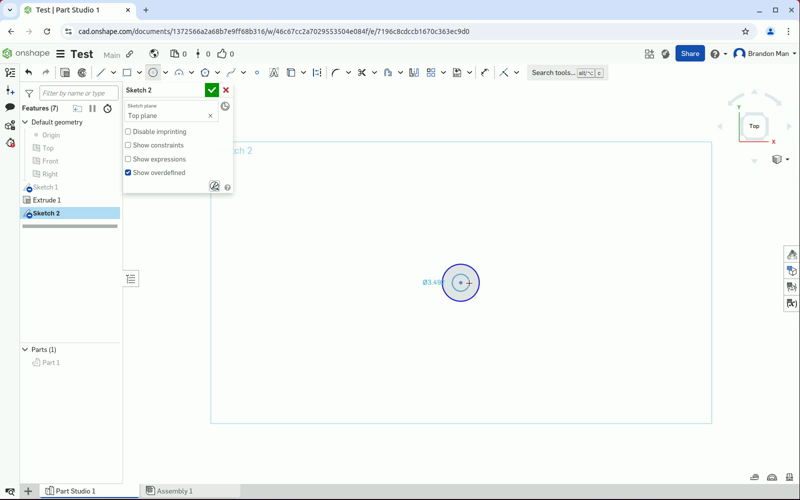
key(esc)
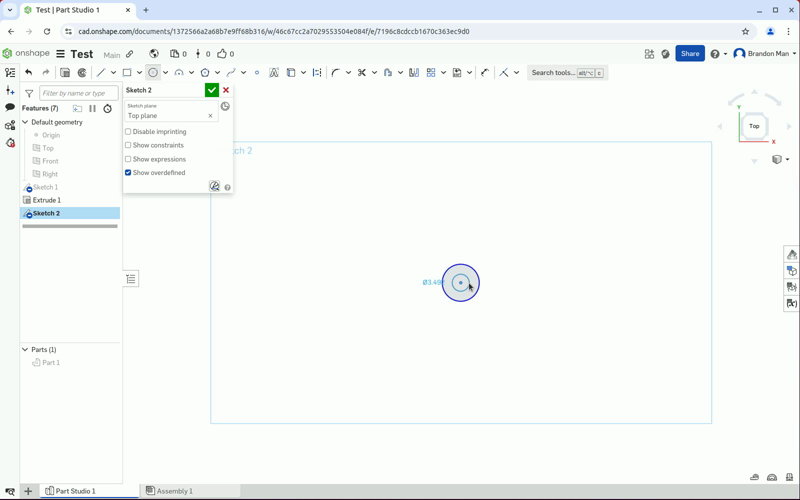
mouse_move(446, 292)
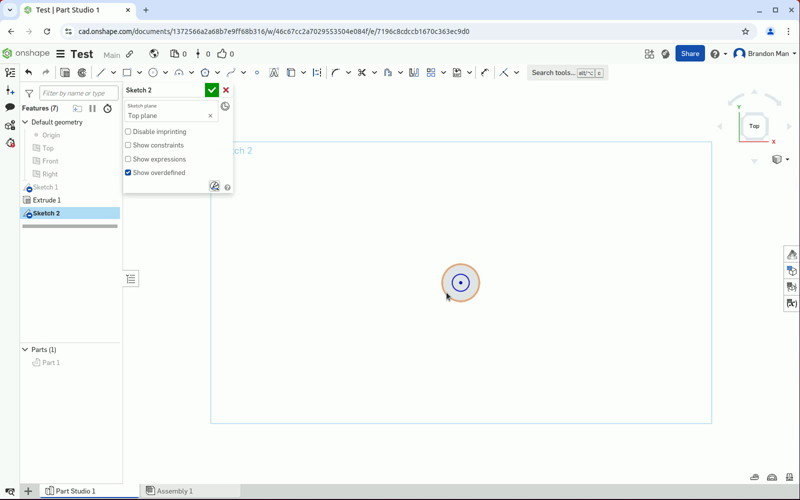
scroll(6)
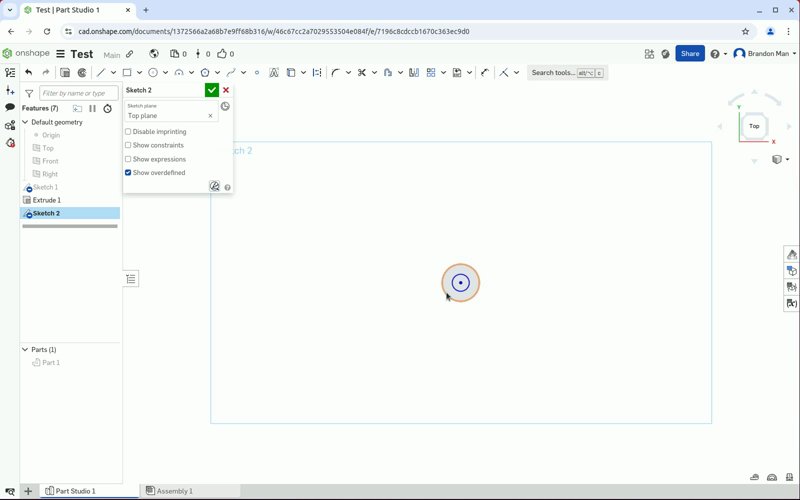
scroll(6)
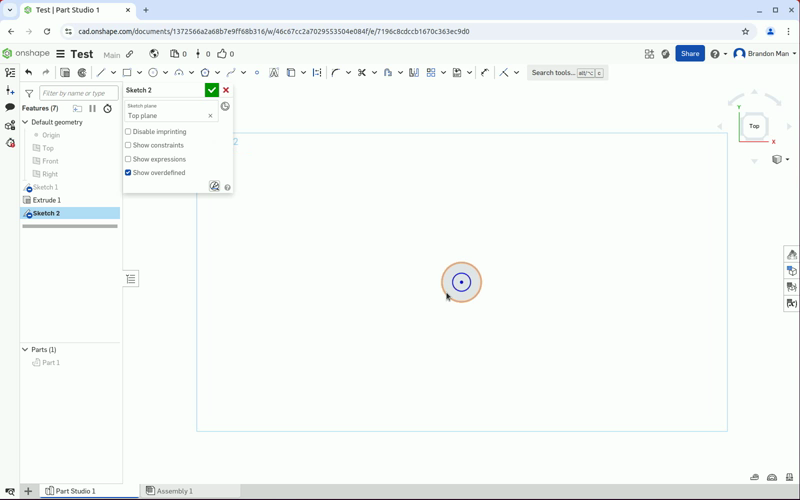
scroll(6)
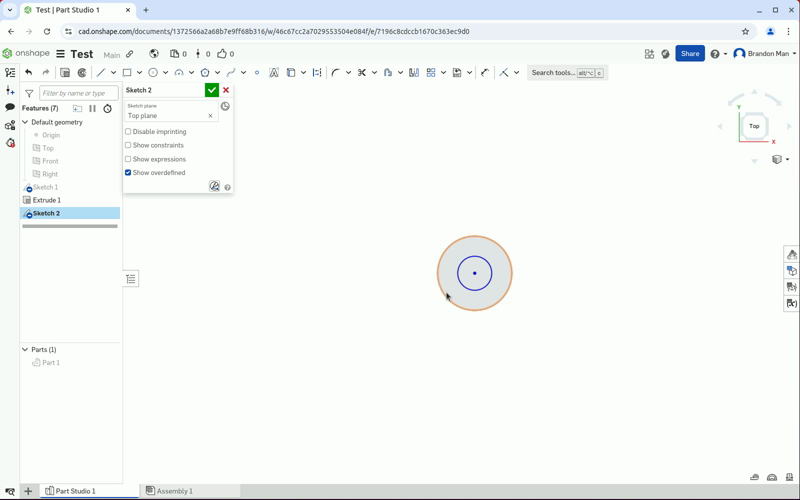
scroll(6)
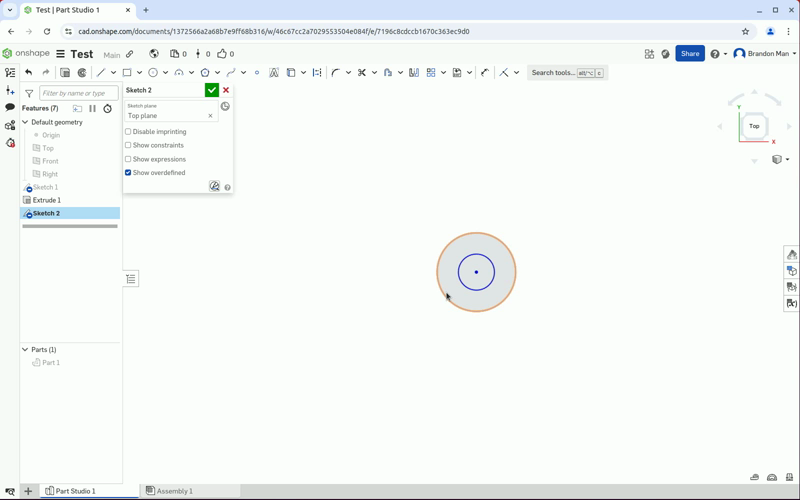
scroll(6)
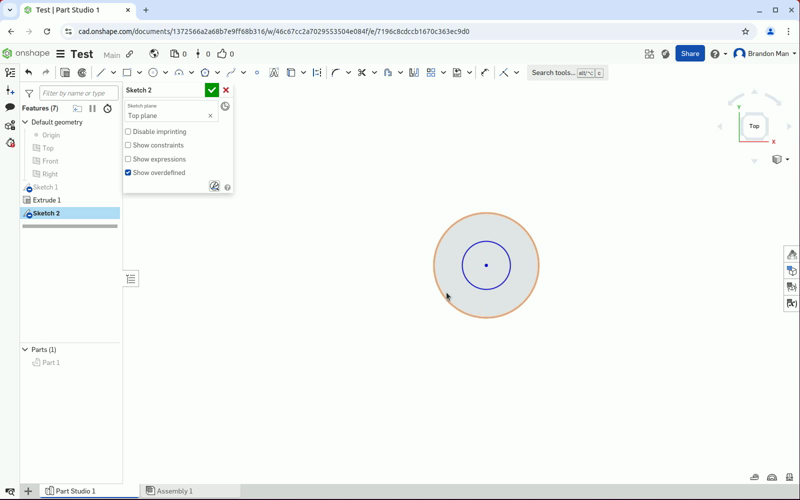
scroll(6)
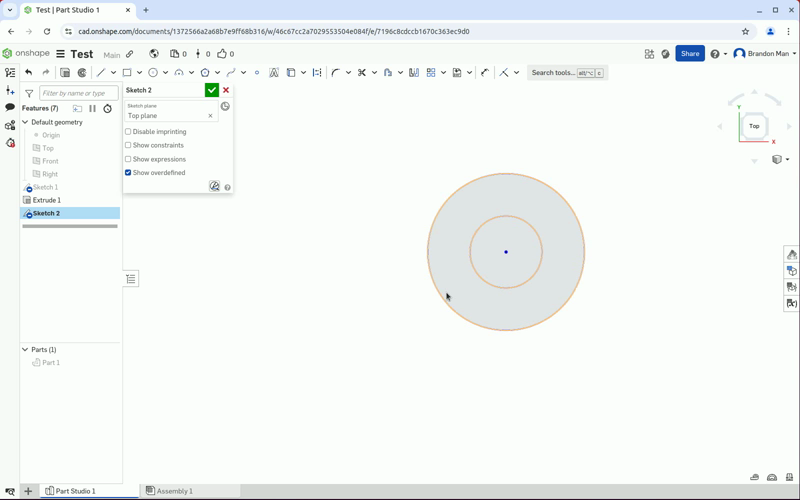
scroll(6)
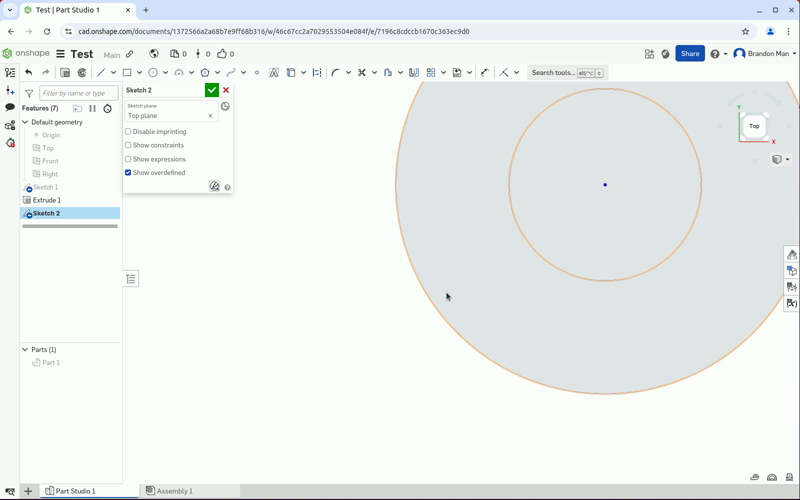
click(446, 292)
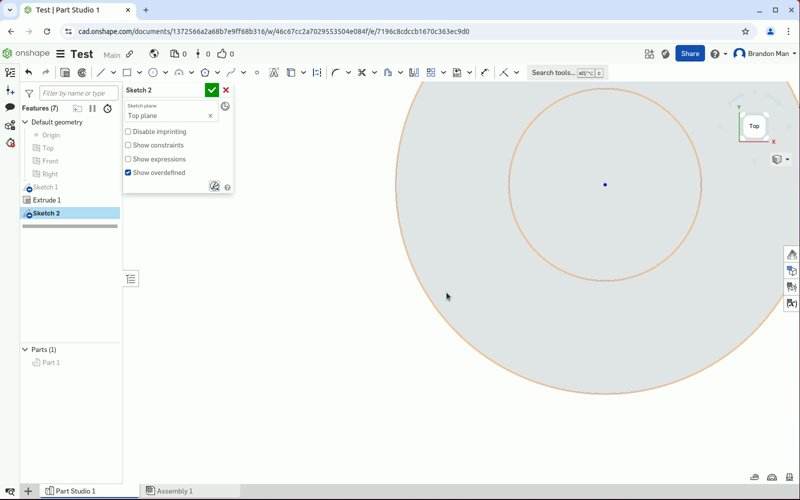
scroll(-6)
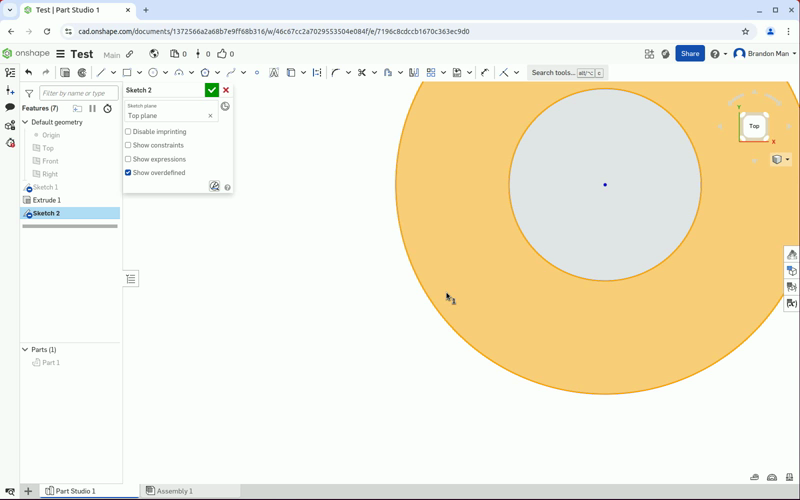
scroll(-6)
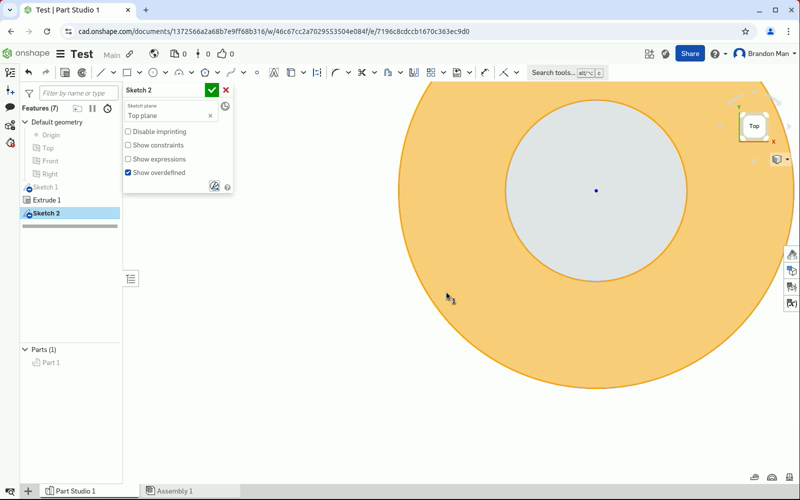
scroll(-6)
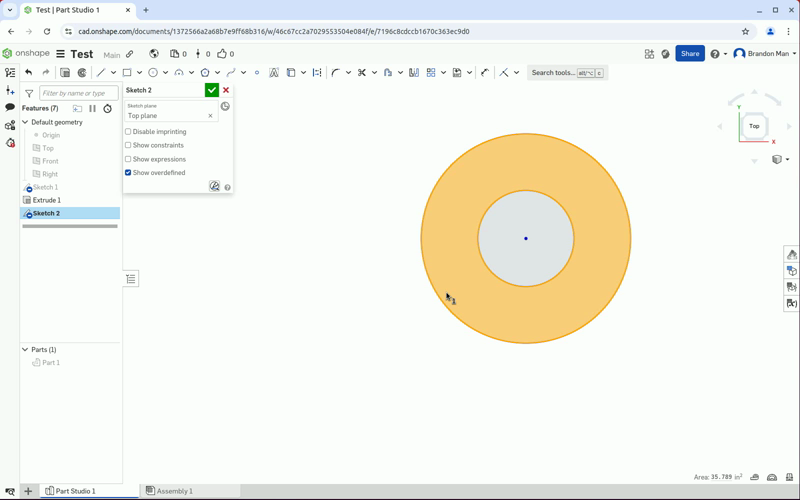
scroll(-6)
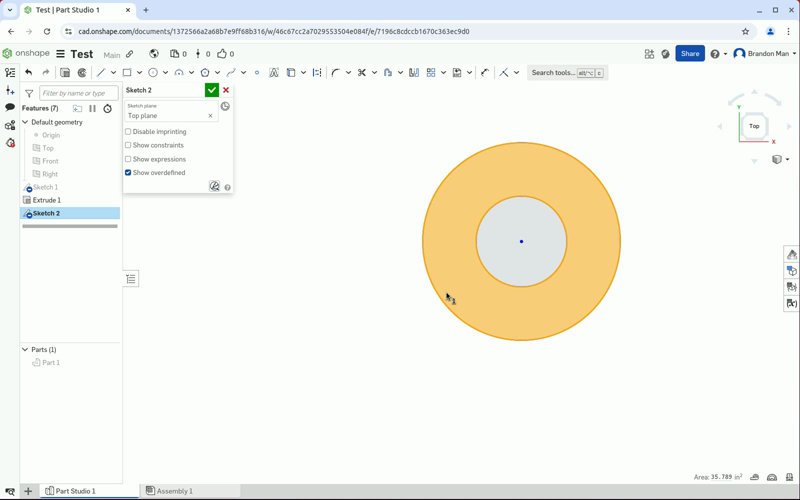
scroll(-6)
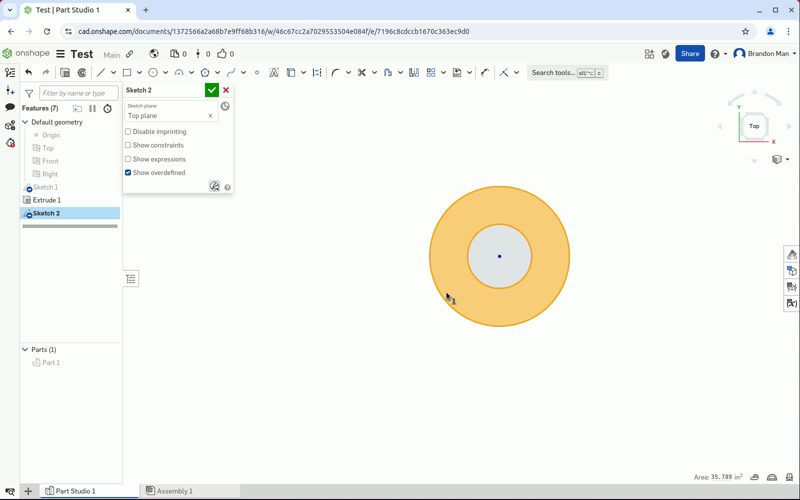
scroll(-6)
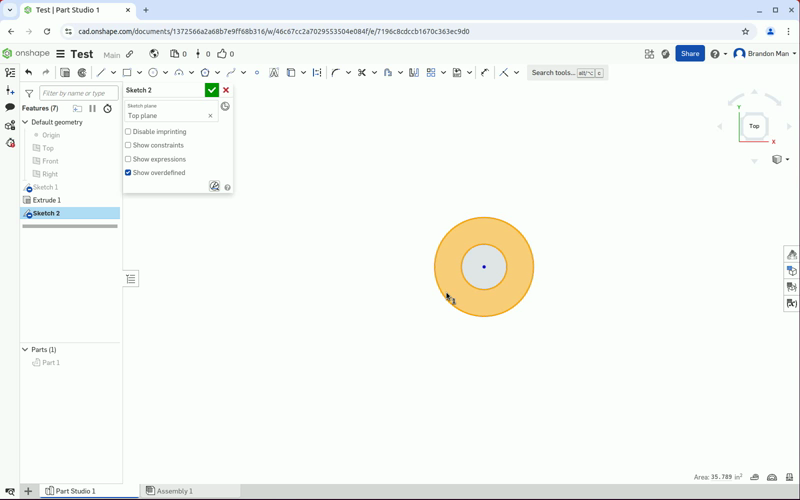
scroll(-6)
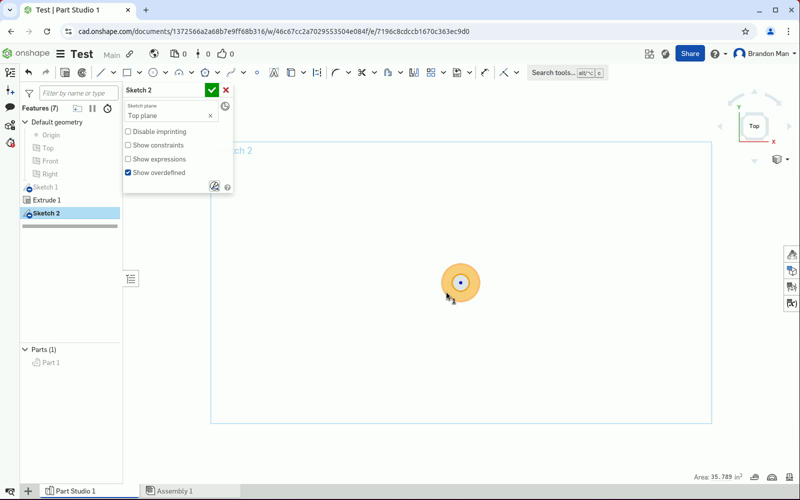
mouse_move(73, 352)
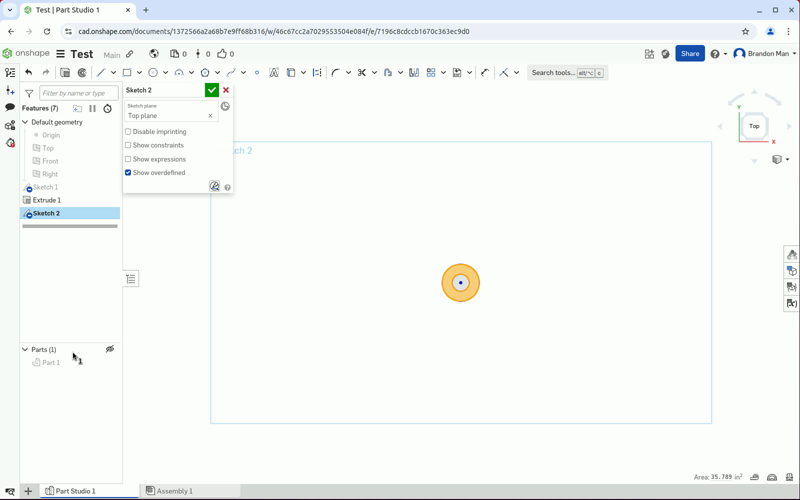
key(shift+y)
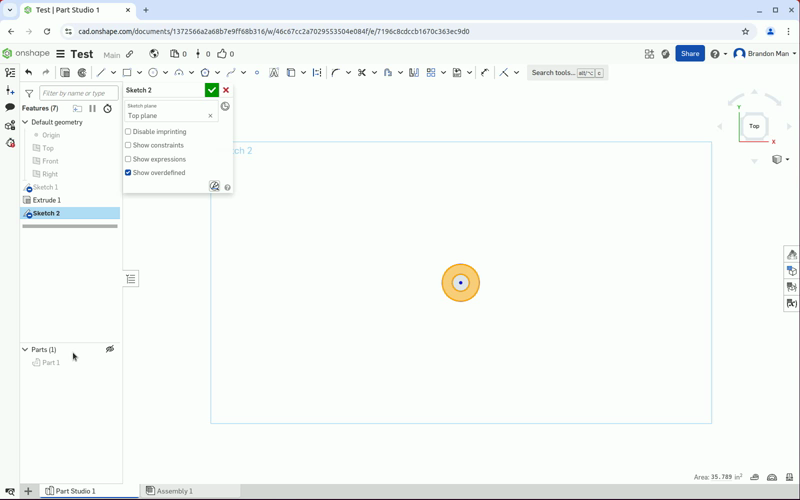
key(shift+e)
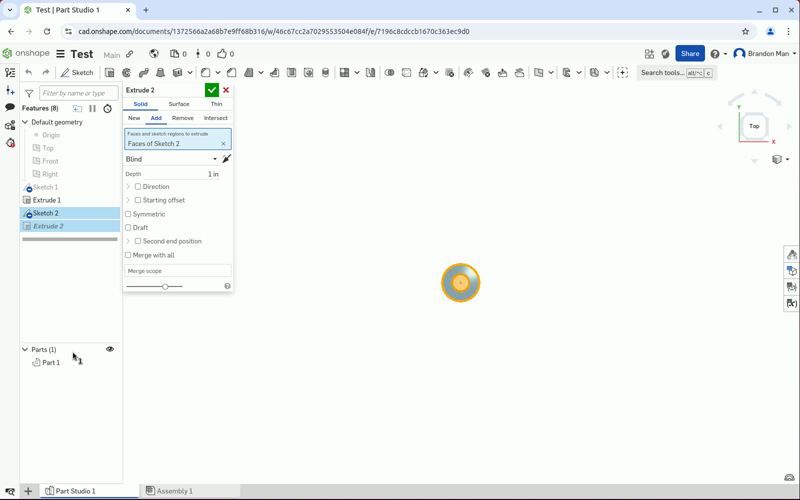
mouse_move(143, 106)
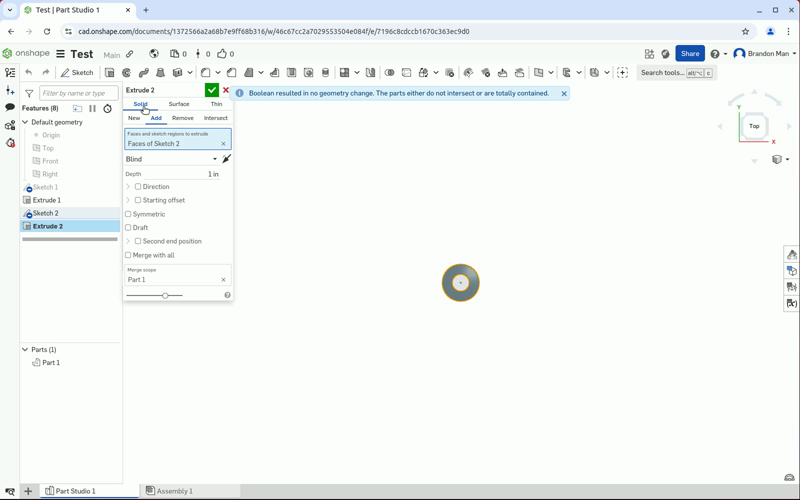
click(143, 106)
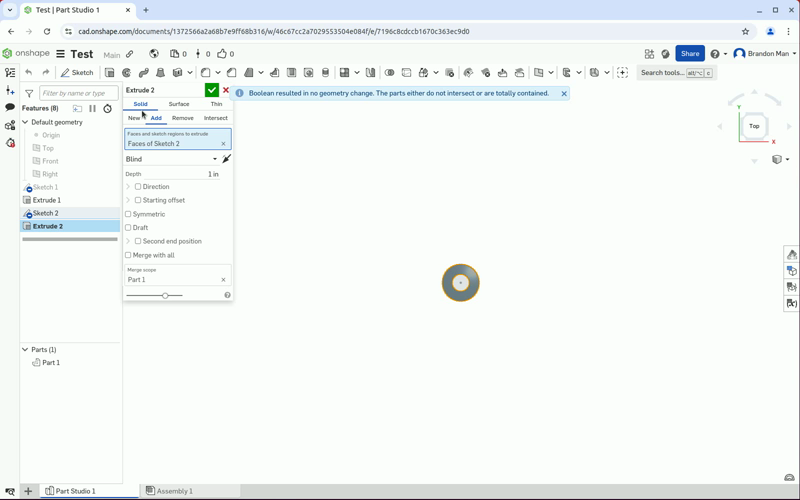
mouse_move(137, 120)
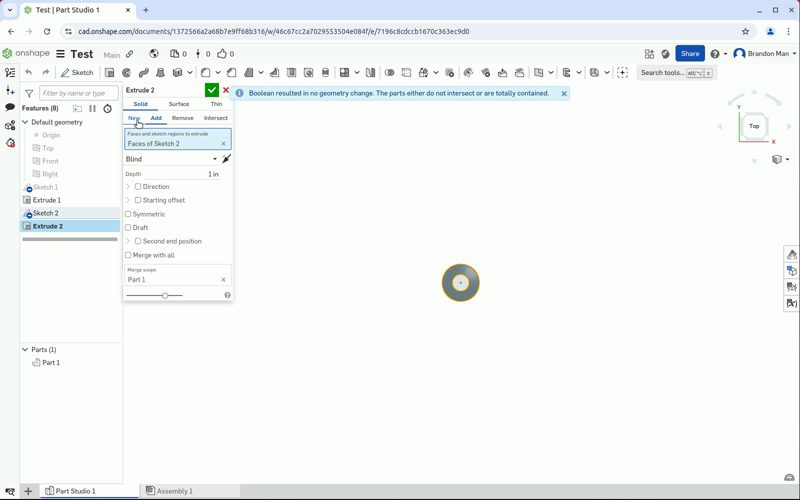
click(137, 120)
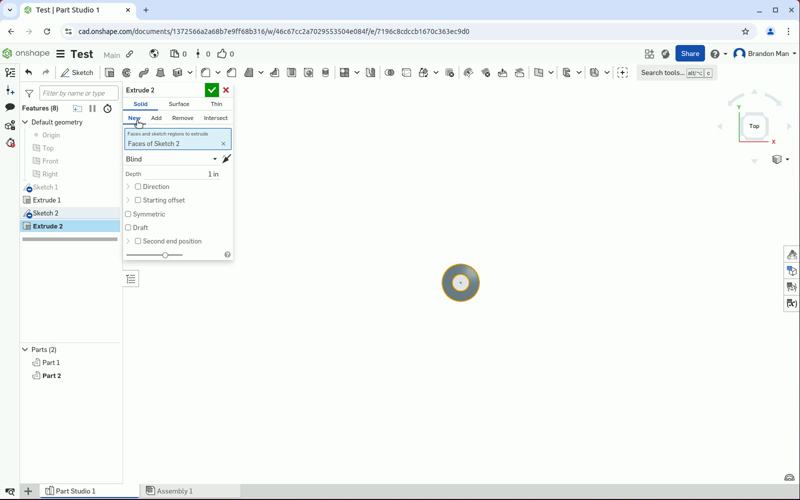
key(tab, 4)
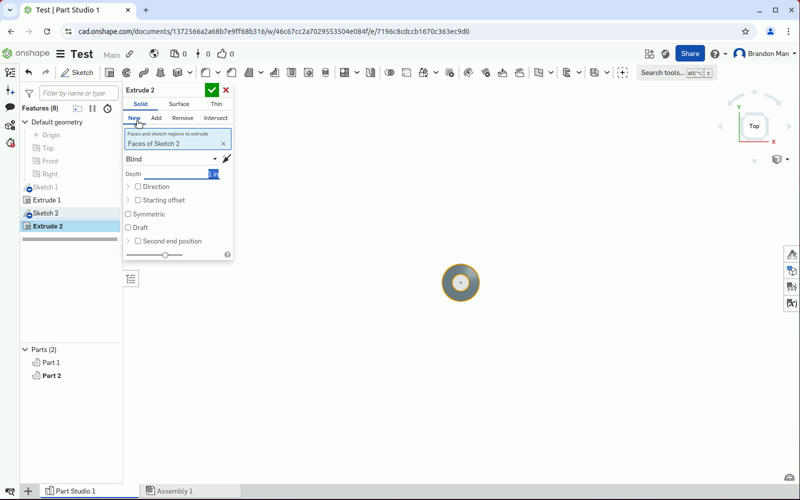
text(23.108)
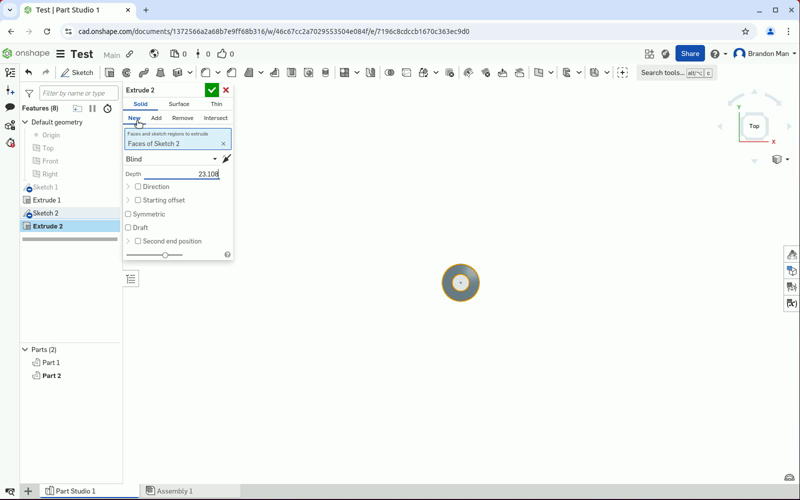
key(enter)
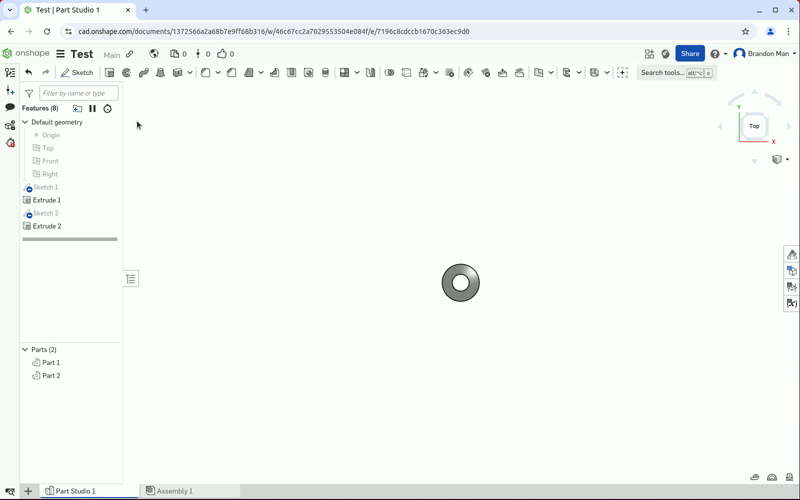
key(shift+h)
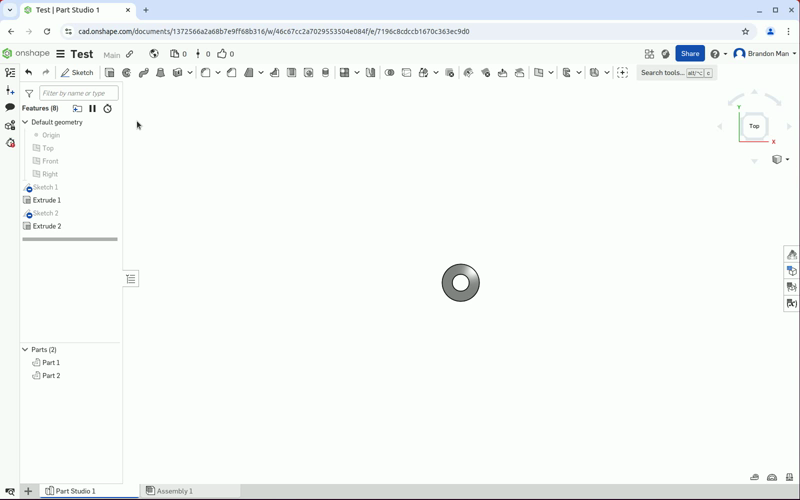
key(shift+h)
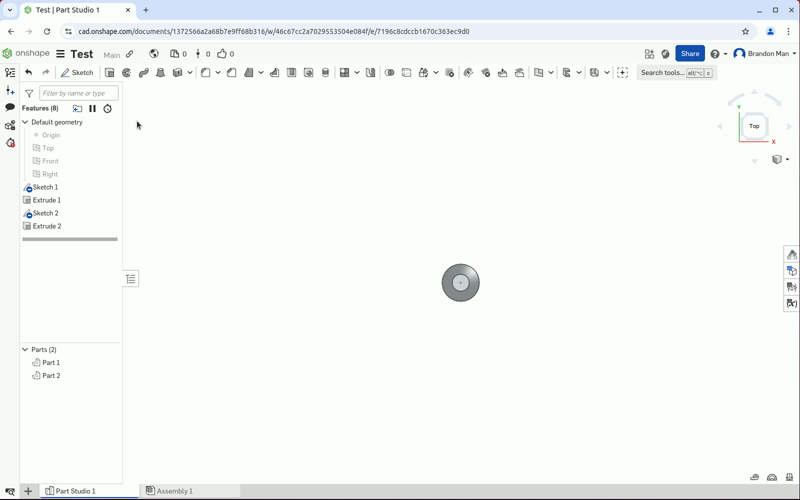
key(shift+7)
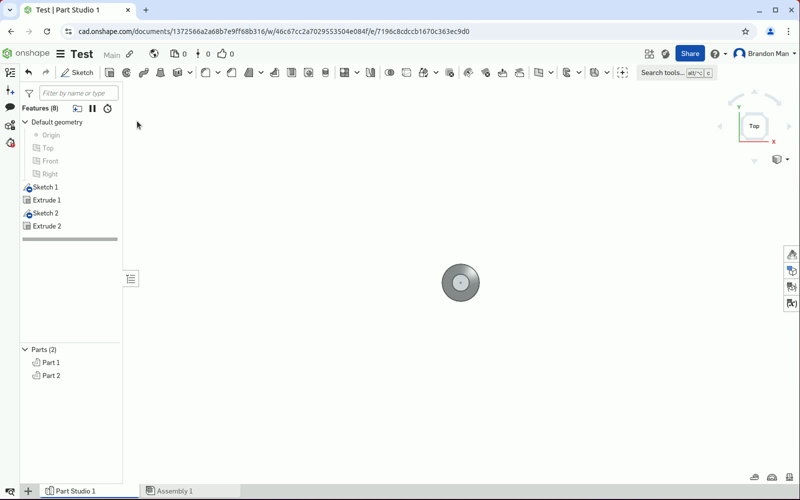
key(up, 3)
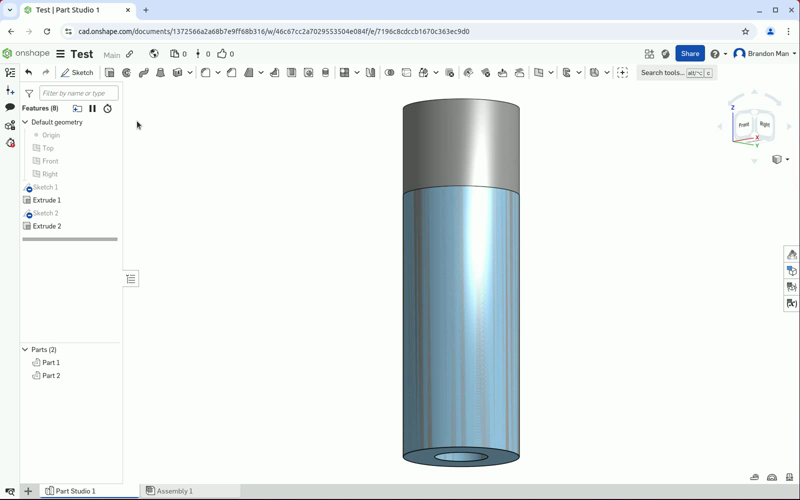
key(left, 3)
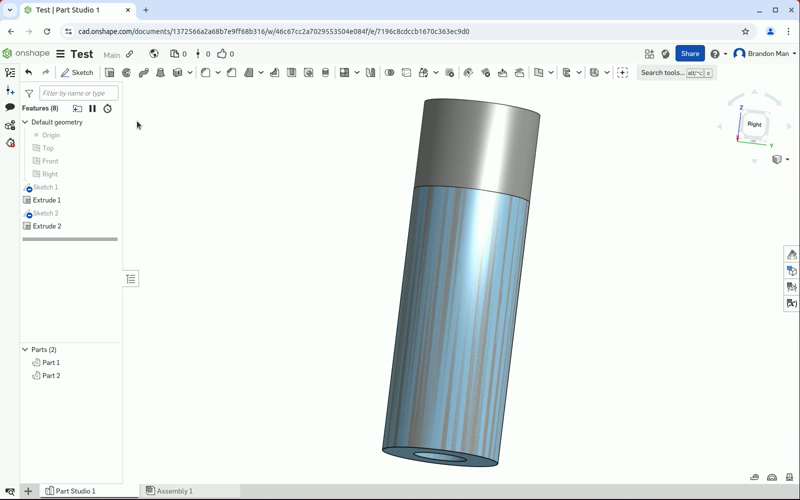
key(right, 3)
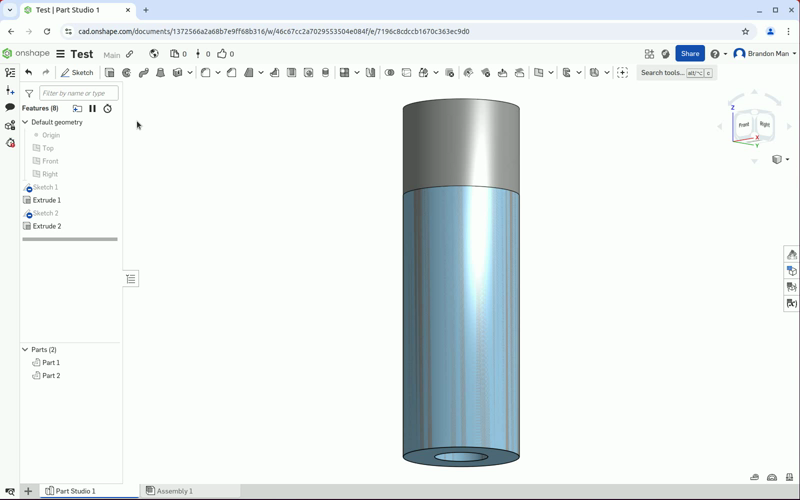
key(down, 3)
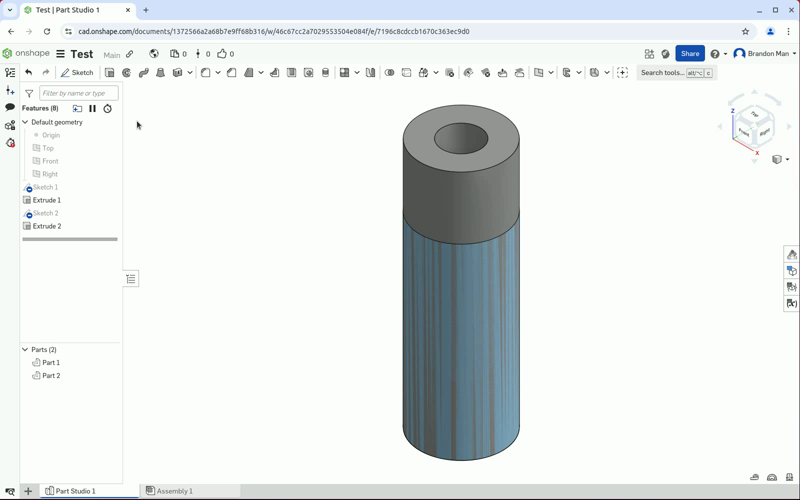
mouse_move(73, 189)
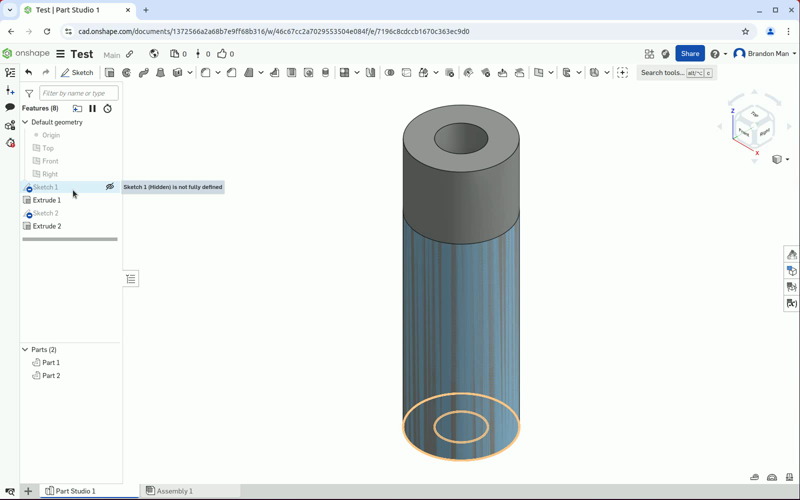
click(73, 189)